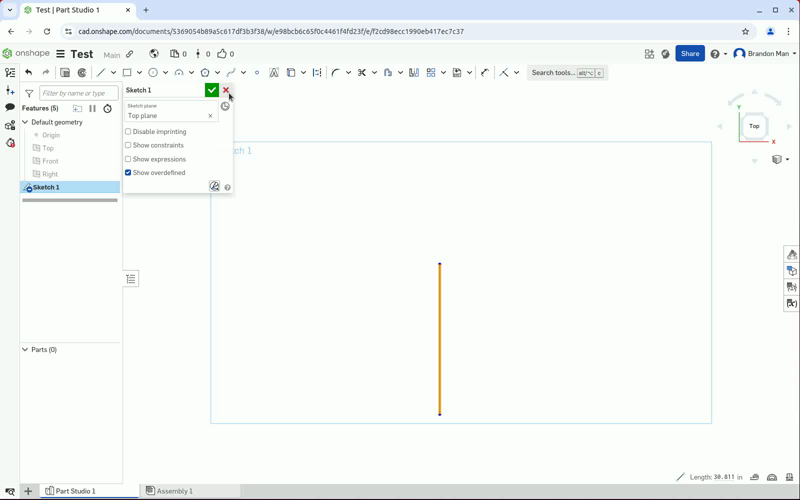
key(shift+h)
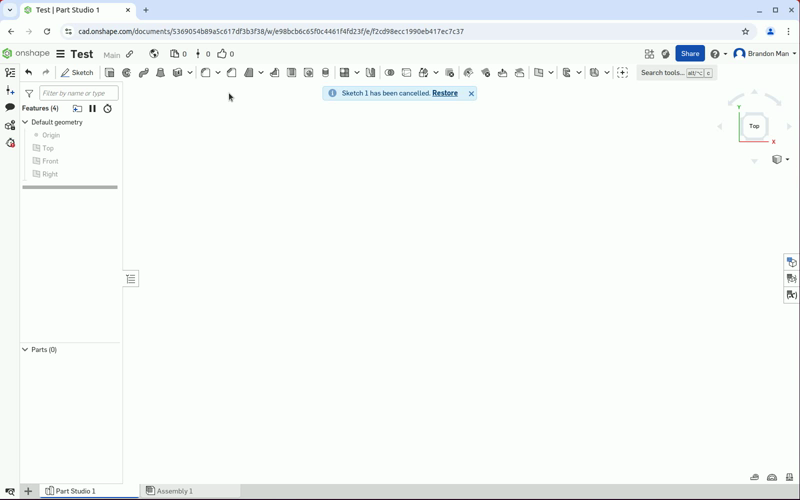
mouse_move(73, 352)
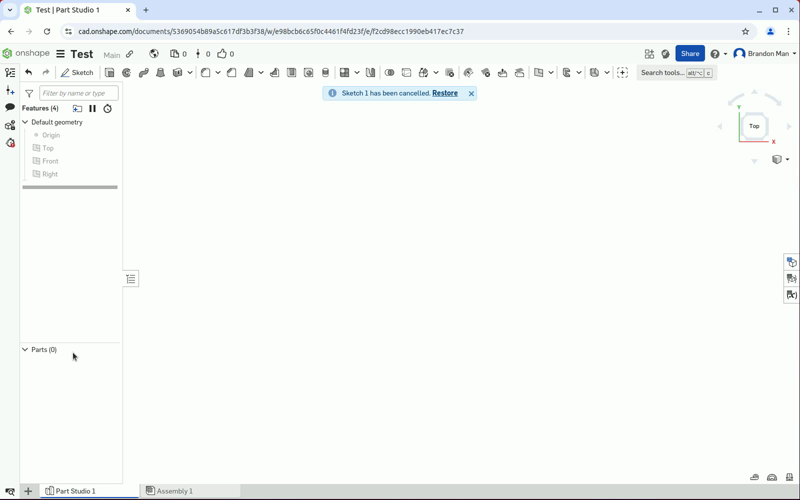
key(y)
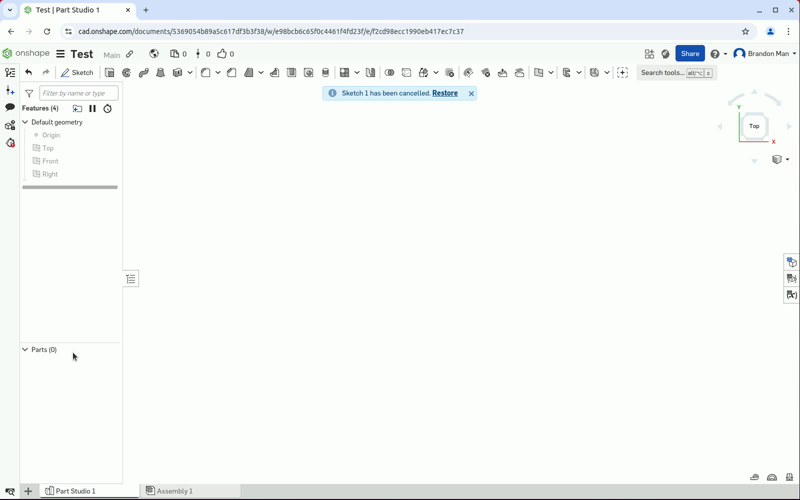
key(shift+p)
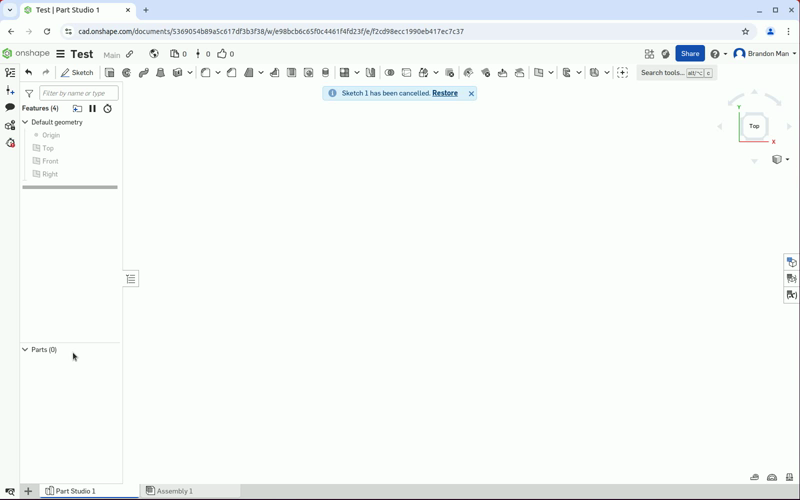
key(space)
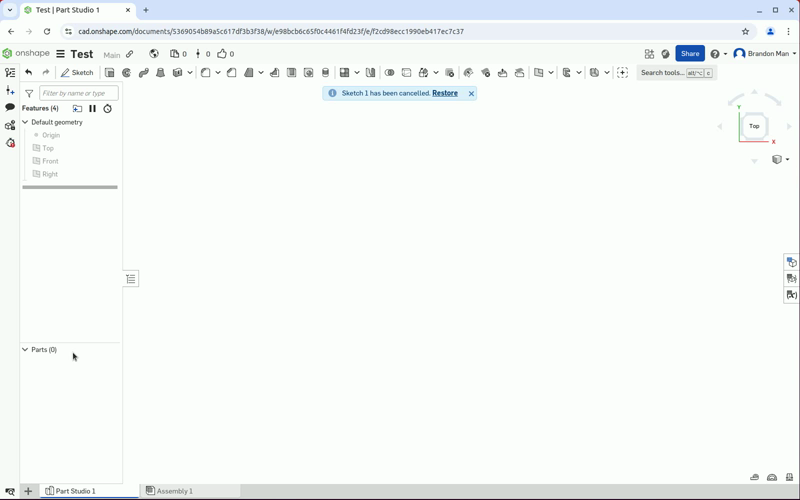
key_down(shift)
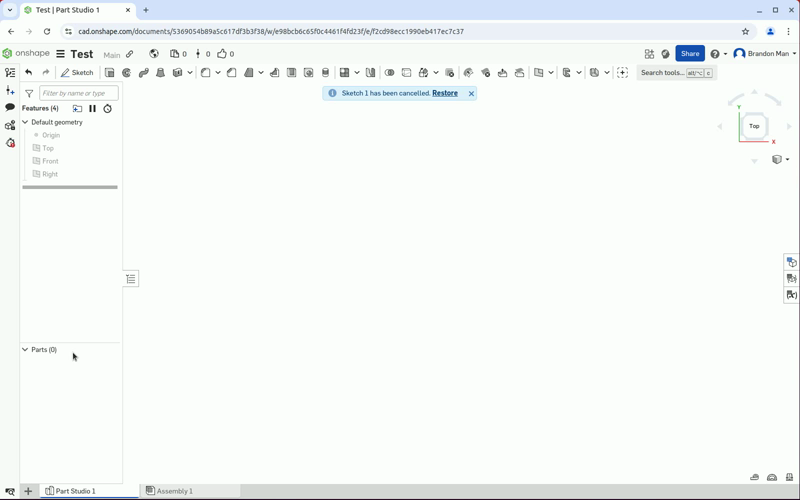
key(up)
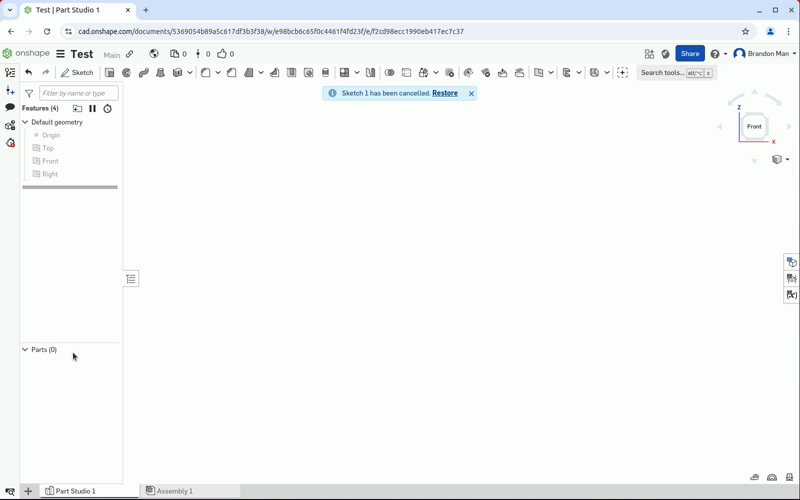
key_up(shift)
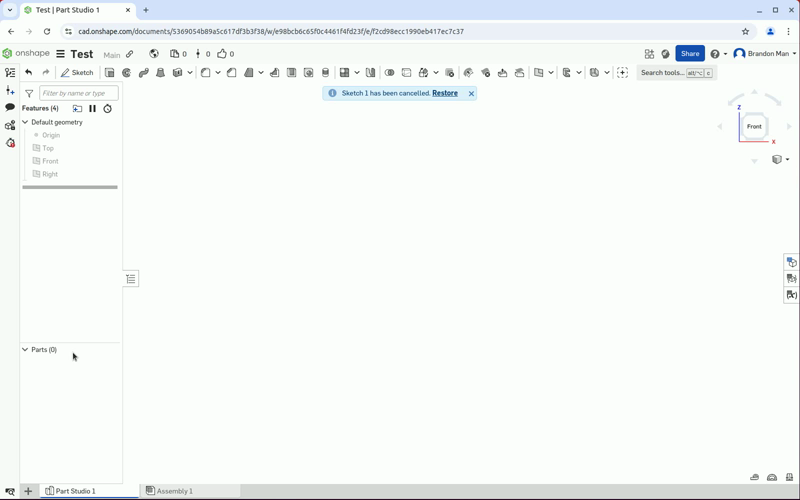
mouse_move(73, 352)
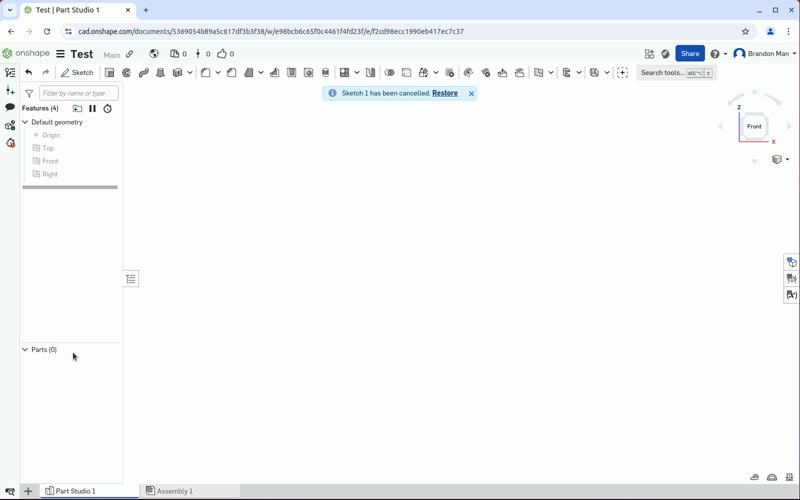
key(shift+y)
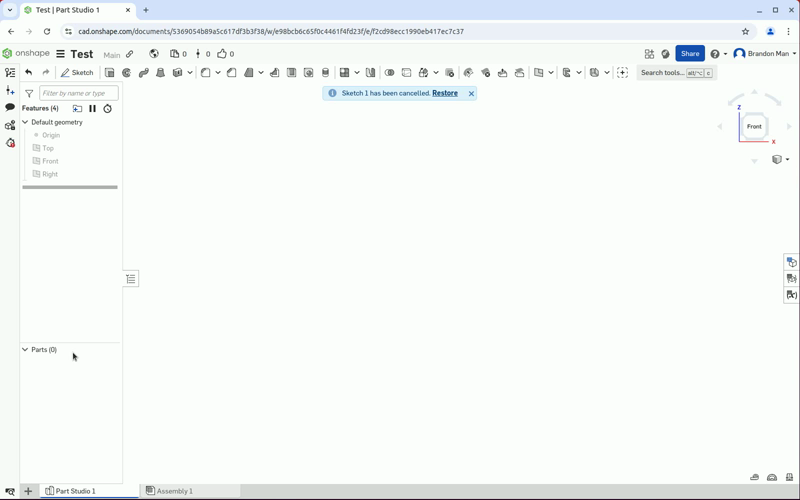
key(shift+s)
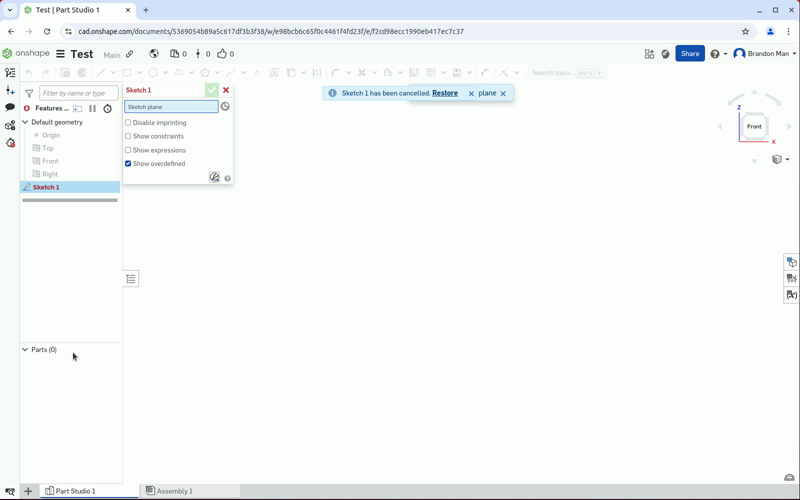
mouse_move(73, 163)
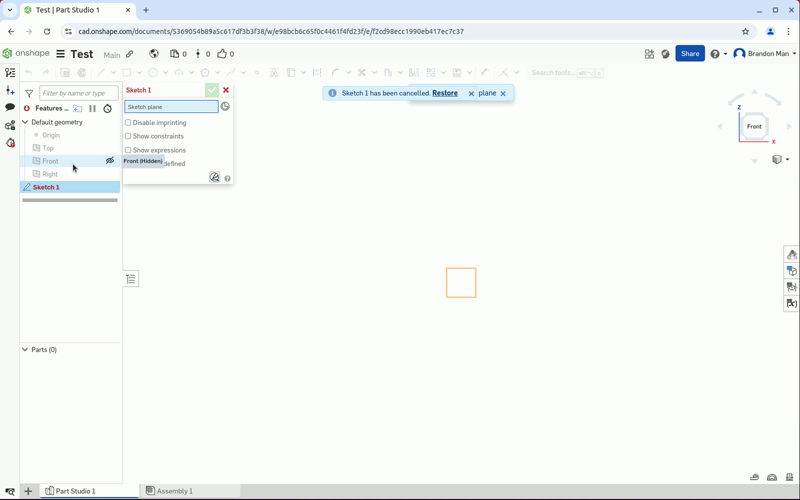
click(73, 163)
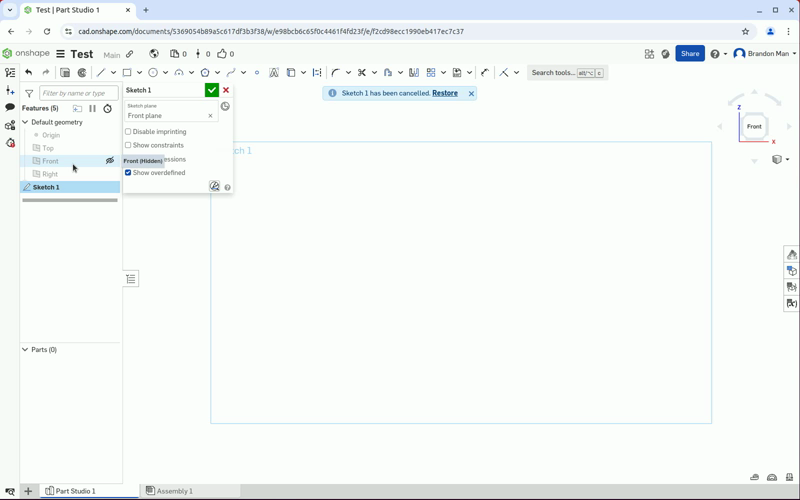
mouse_move(73, 352)
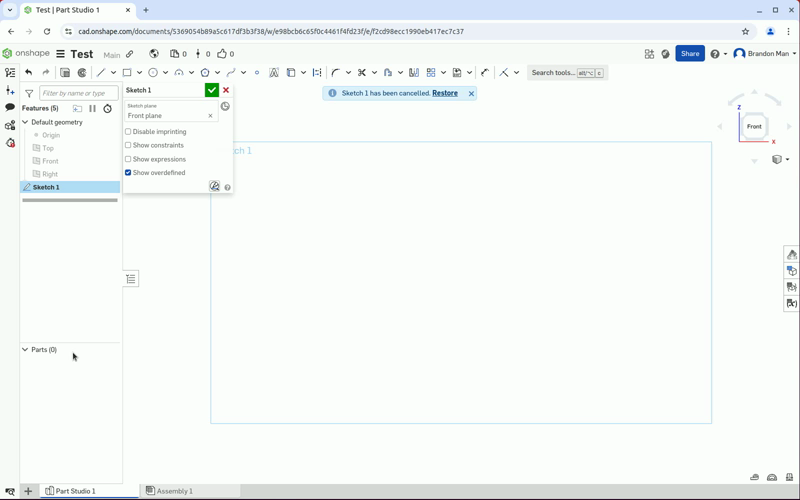
key(y)
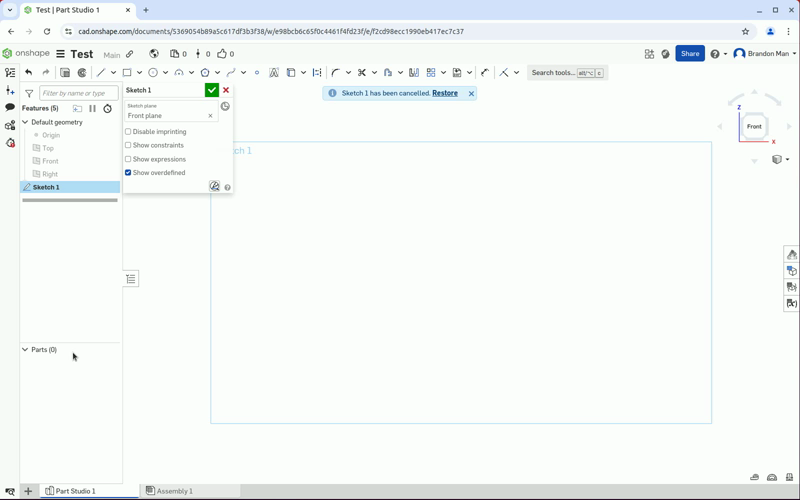
key(l)
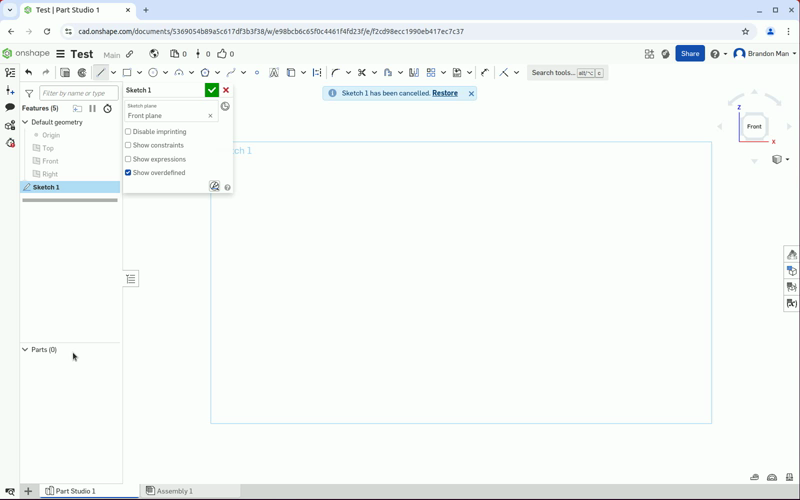
key_down(shift)
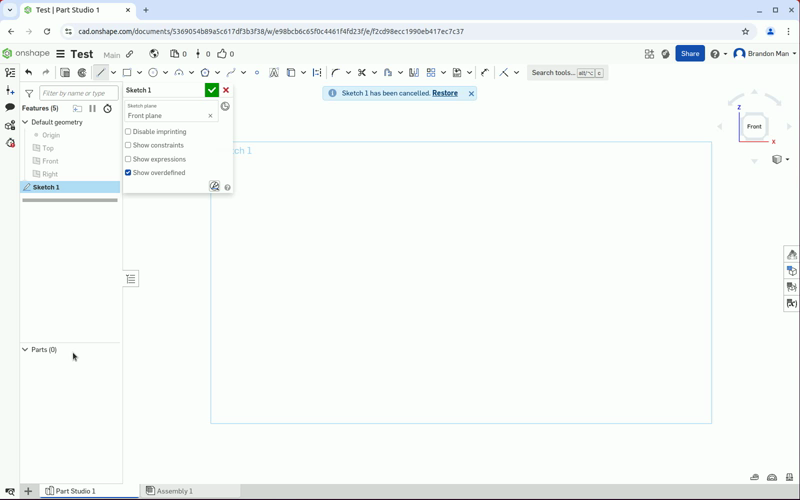
mouse_move(348, 316)
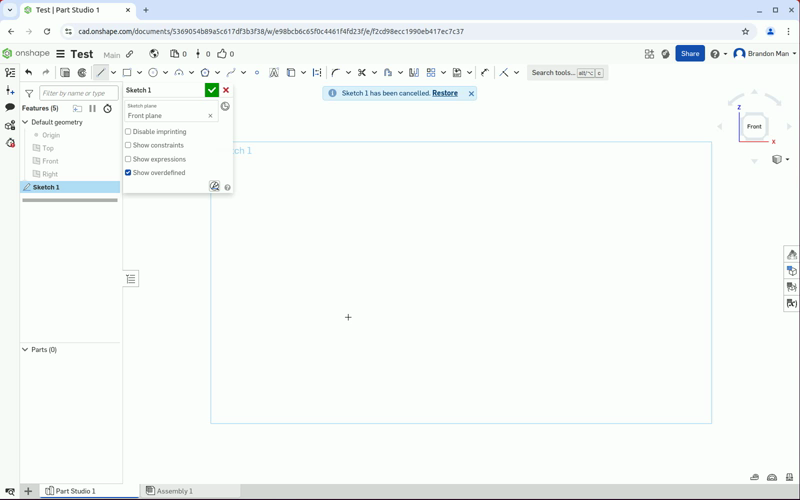
click(348, 316)
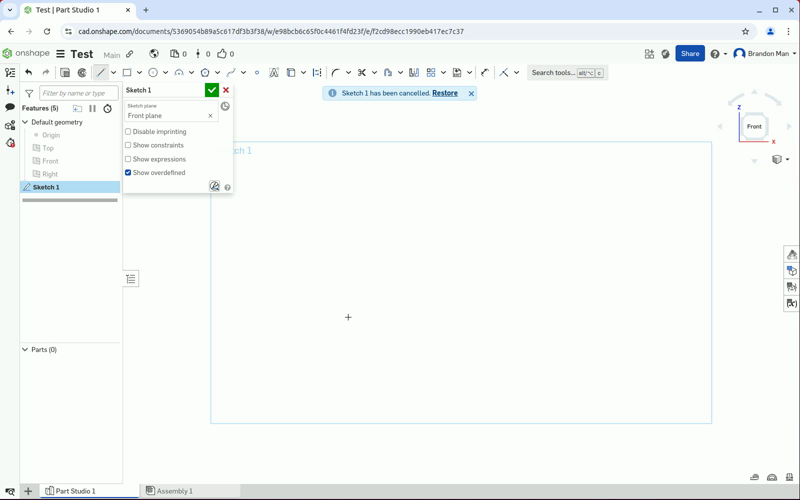
key_up(shift)
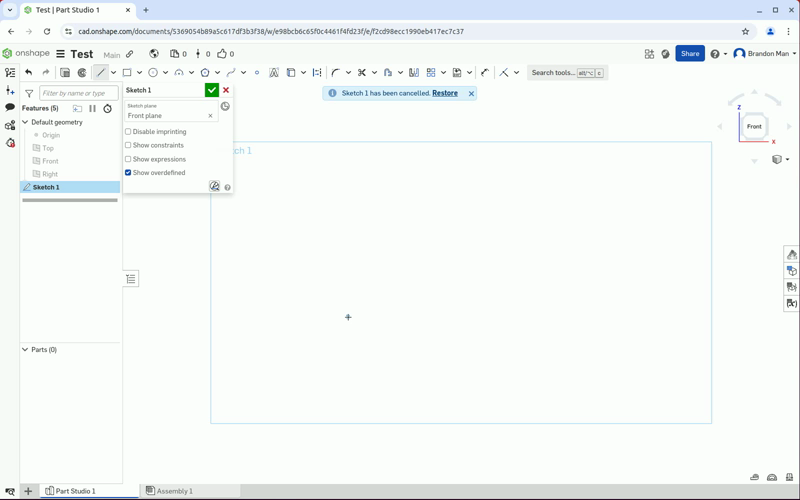
key_down(shift)
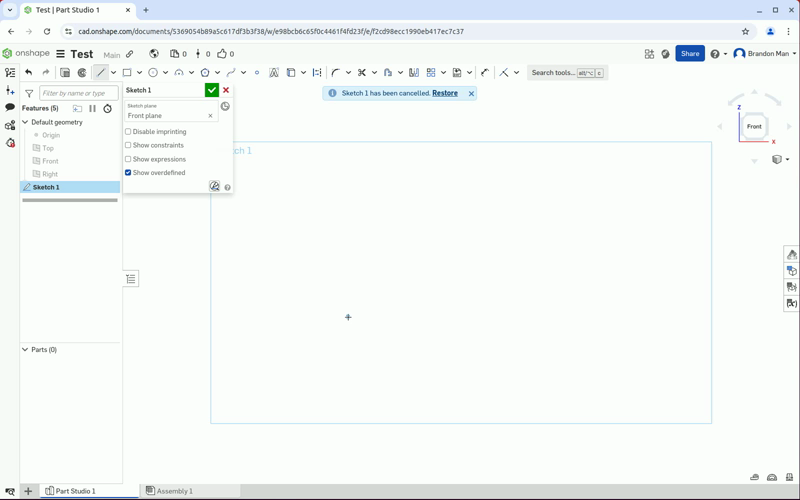
mouse_move(572, 317)
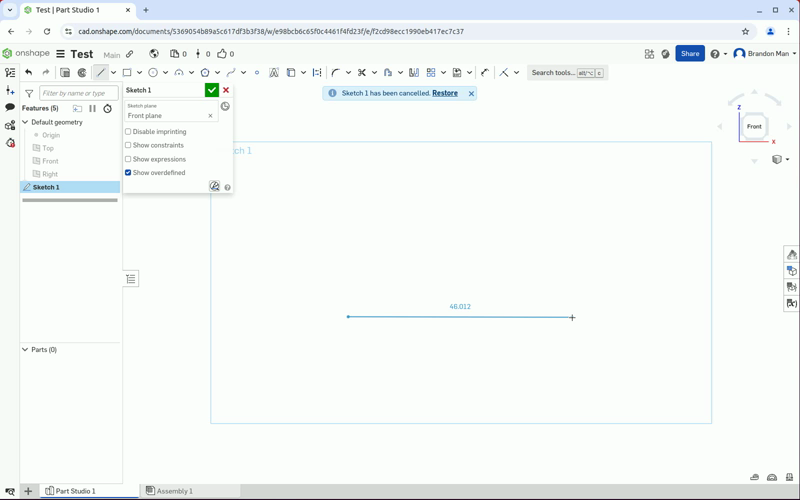
click(572, 317)
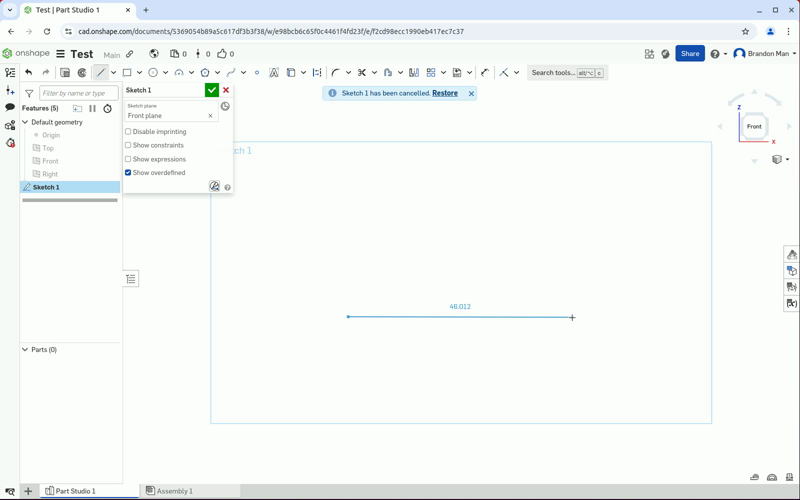
key_up(shift)
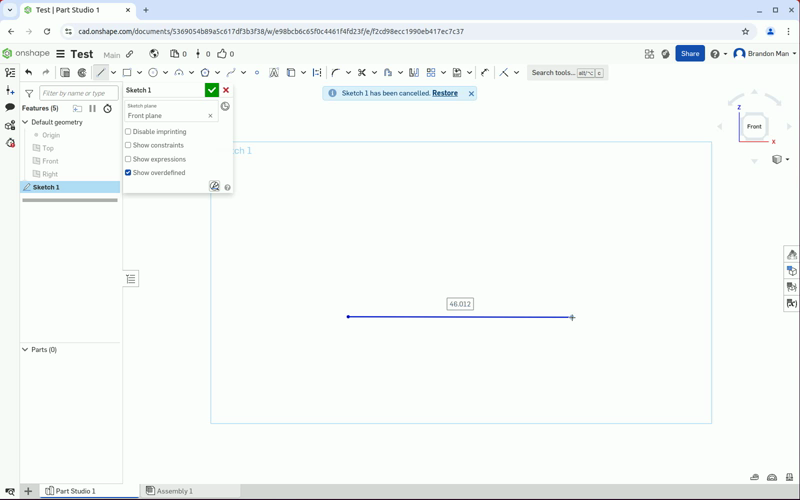
key_down(shift)
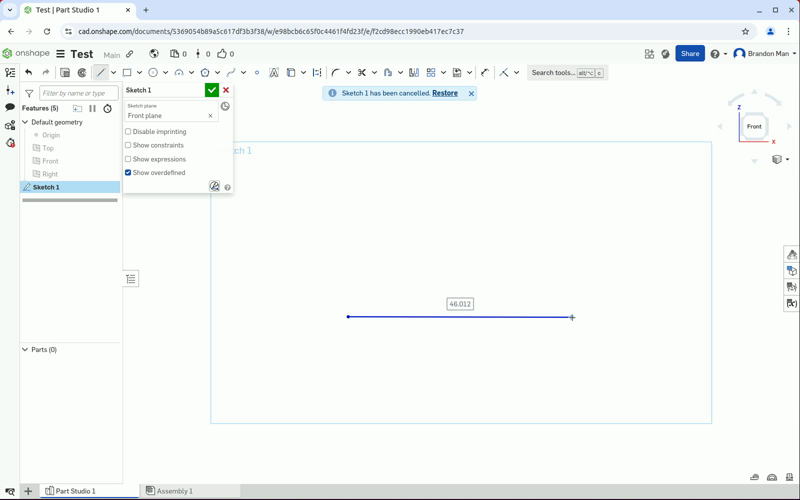
mouse_move(572, 251)
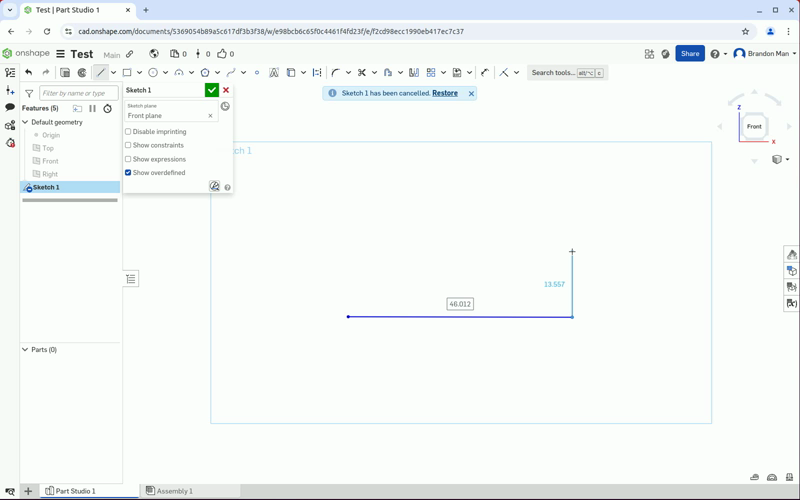
click(572, 251)
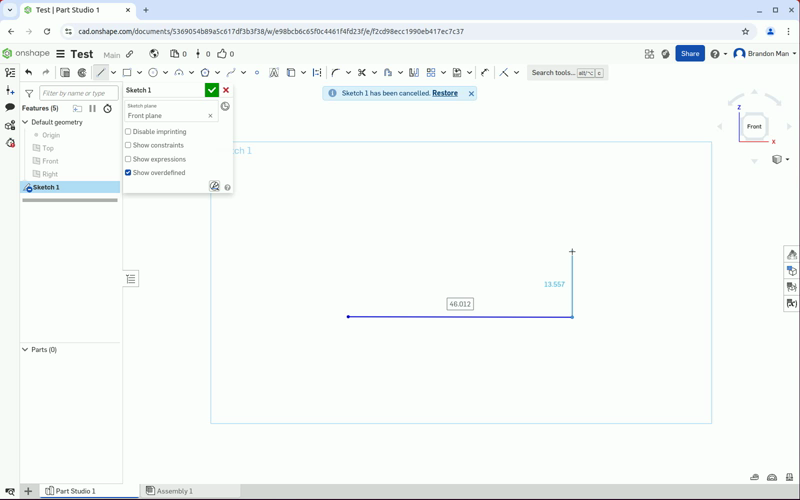
key_up(shift)
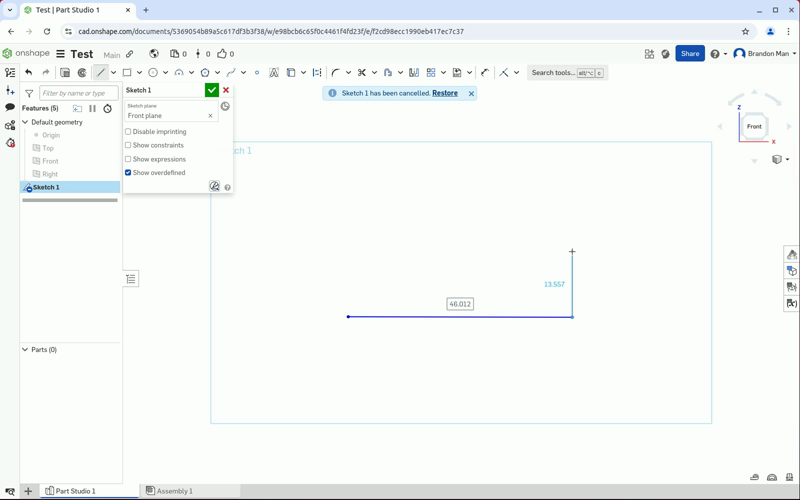
key_down(shift)
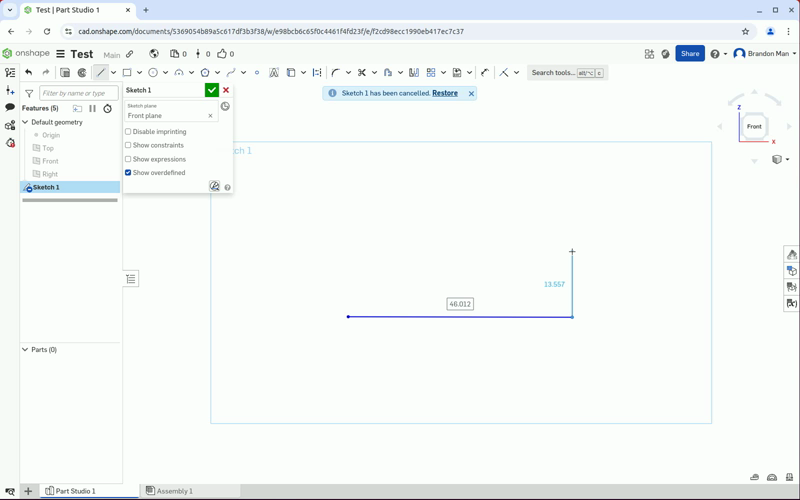
mouse_move(503, 251)
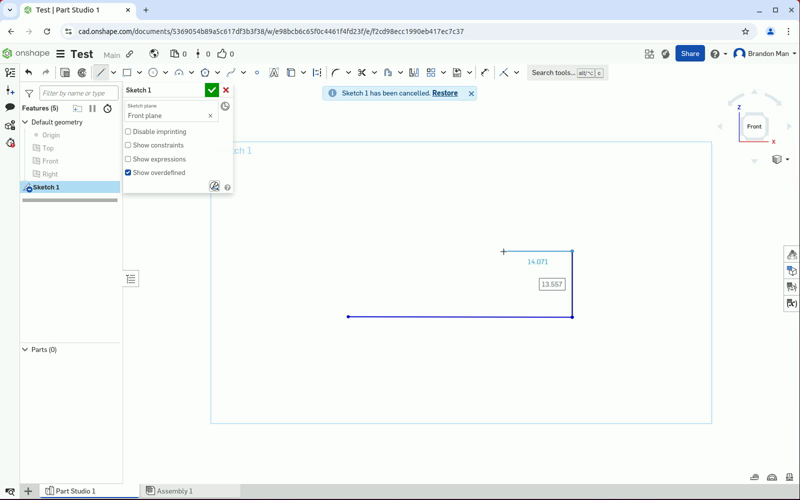
click(503, 251)
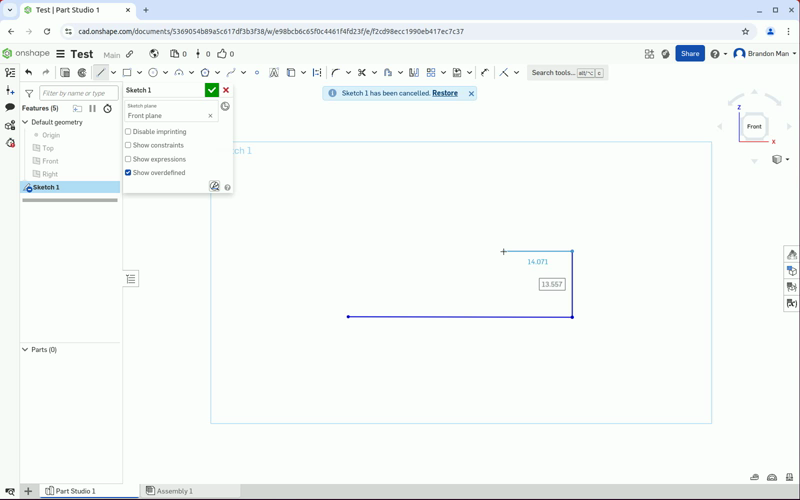
key_up(shift)
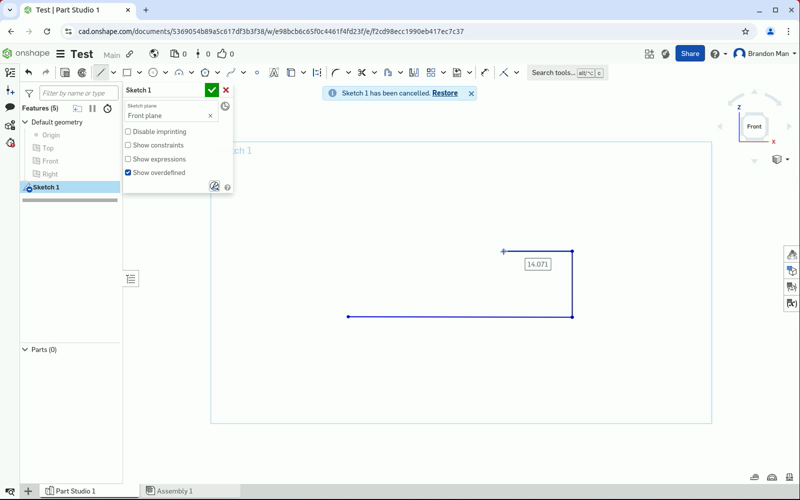
key_down(shift)
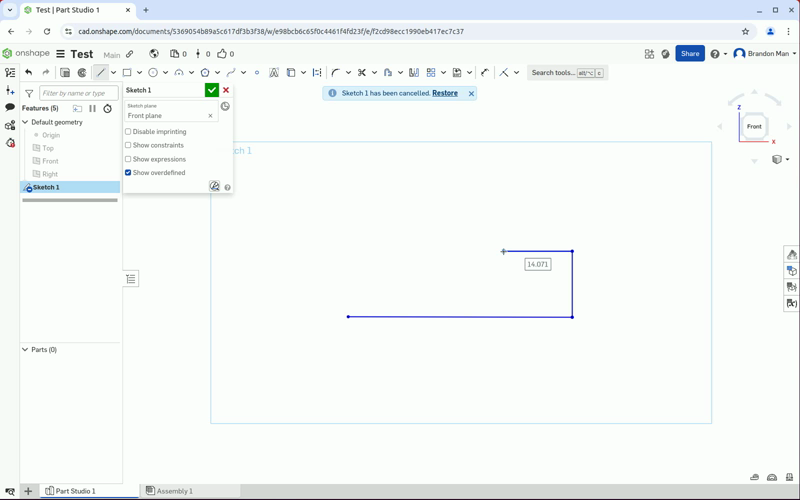
mouse_move(414, 251)
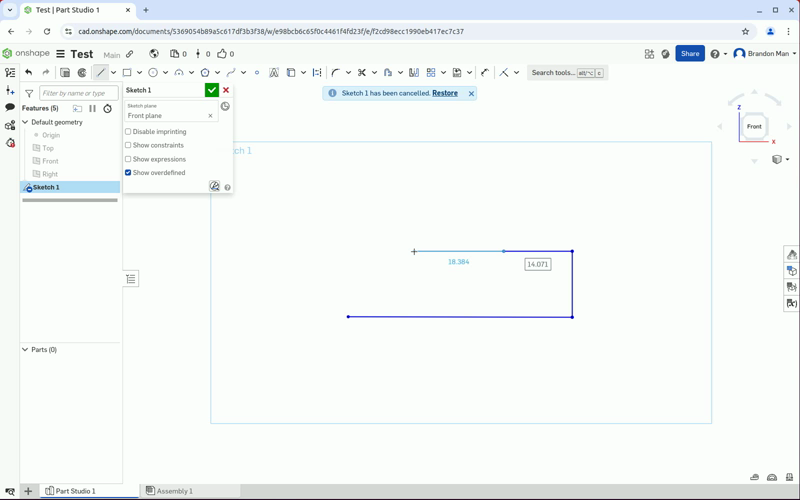
click(414, 251)
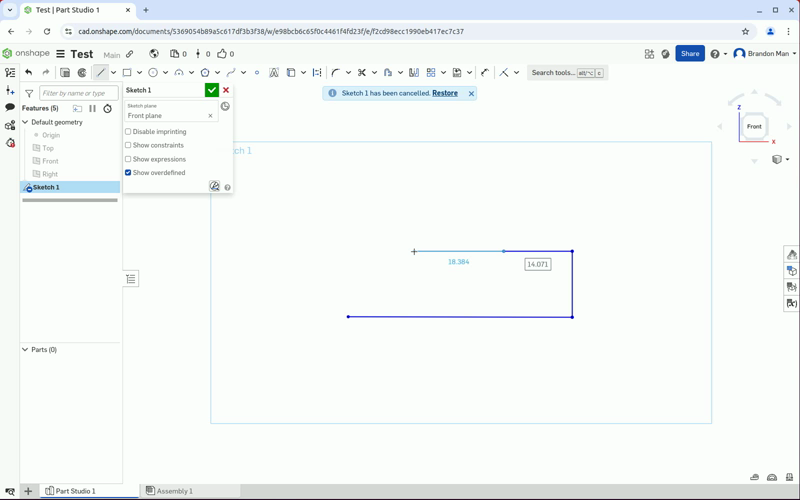
key_up(shift)
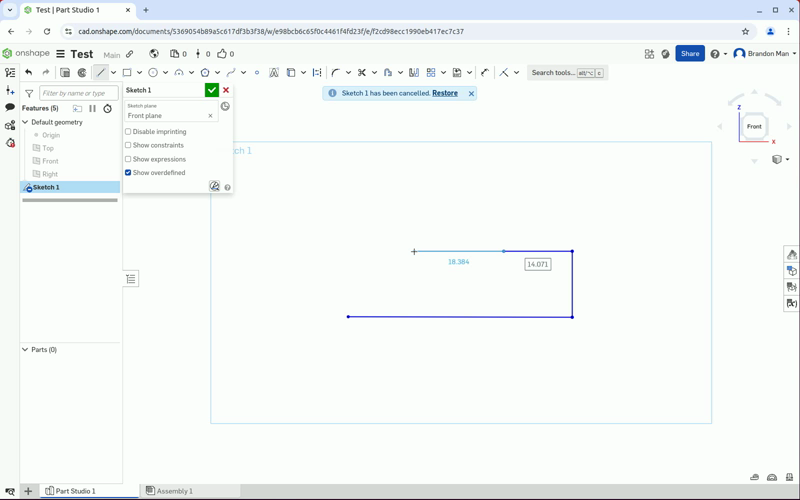
key_down(shift)
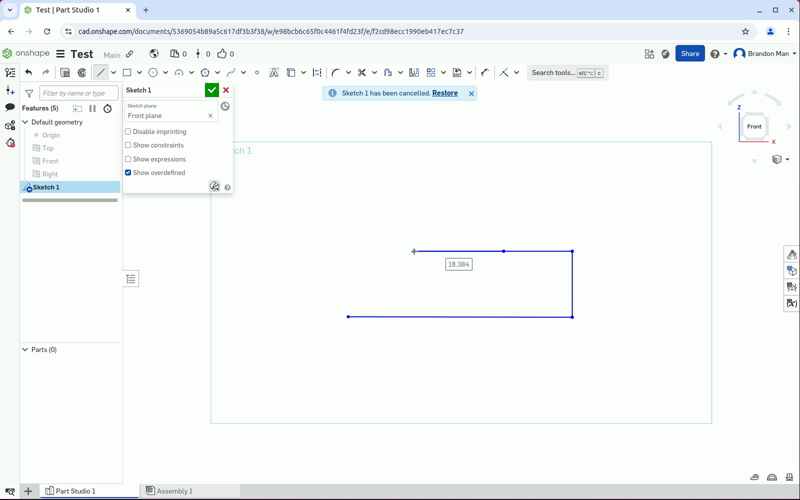
mouse_move(348, 251)
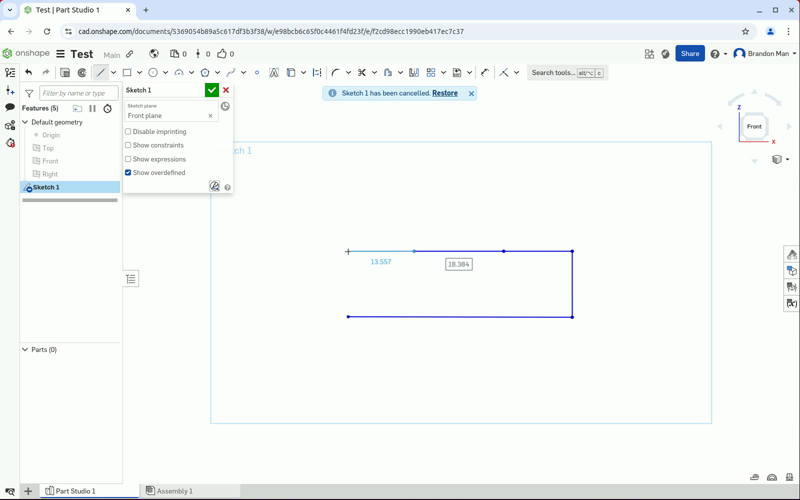
click(348, 251)
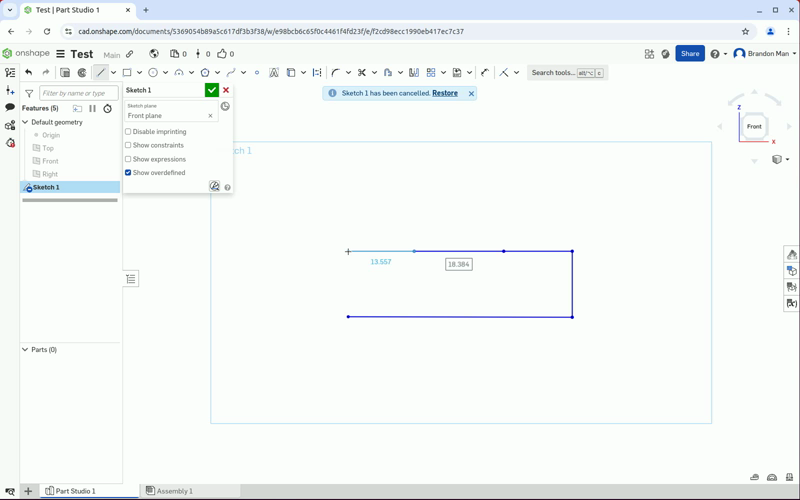
key_up(shift)
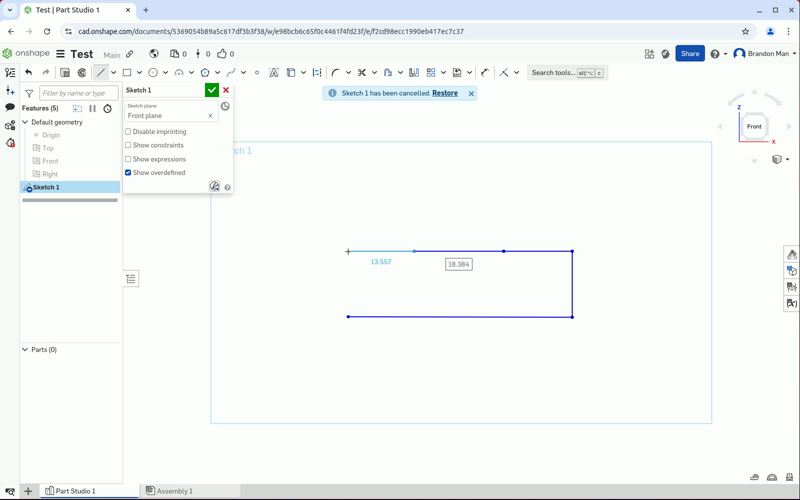
key_down(shift)
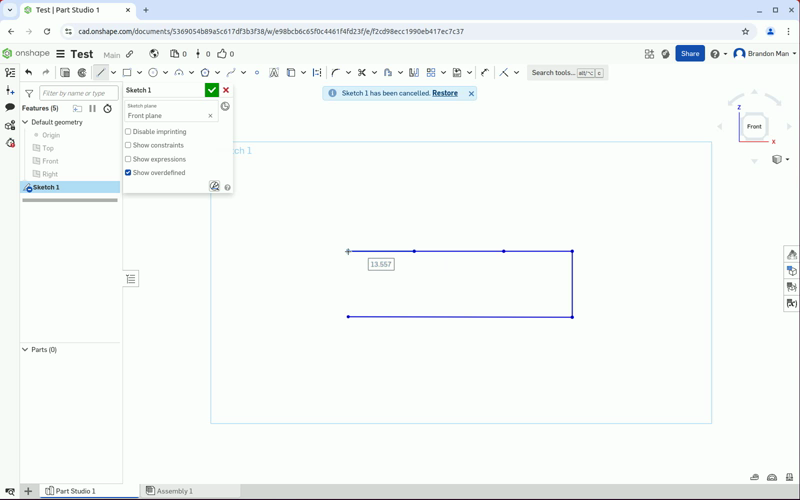
mouse_move(348, 316)
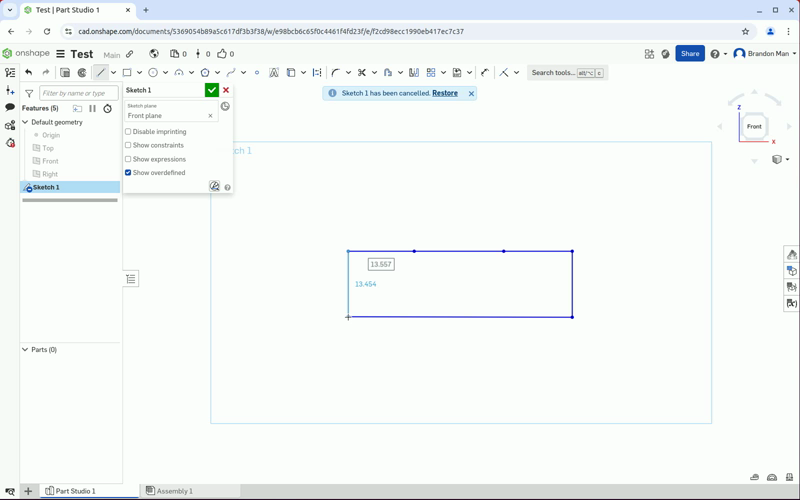
key_up(shift)
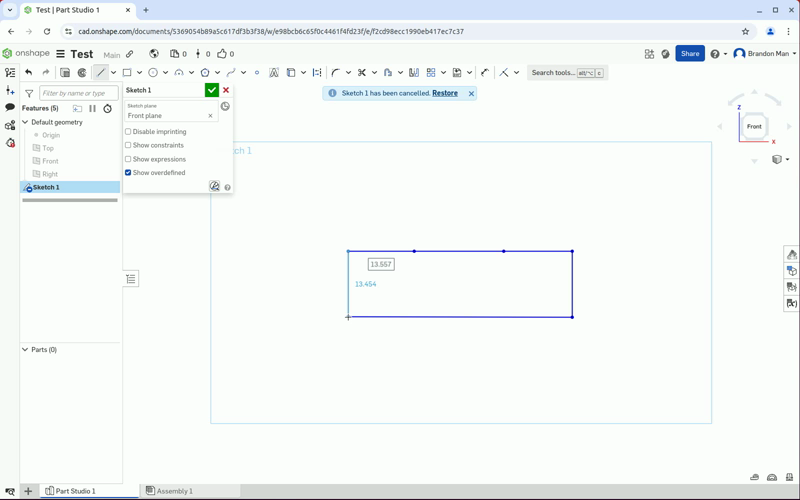
click(348, 316)
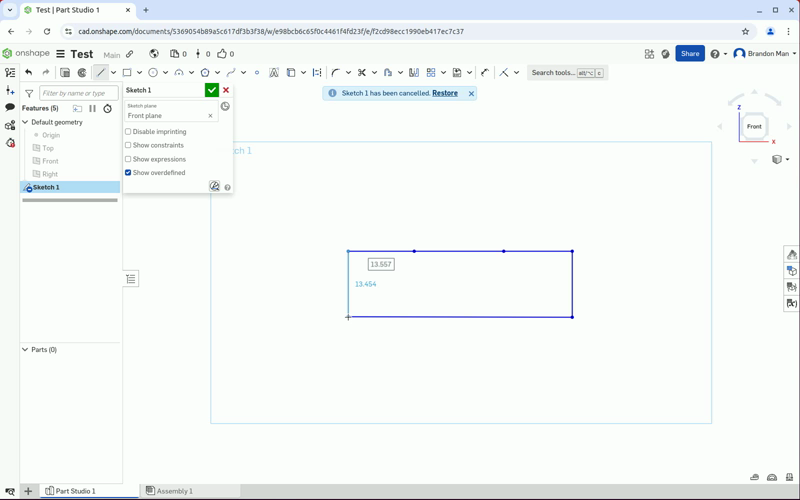
key(esc)
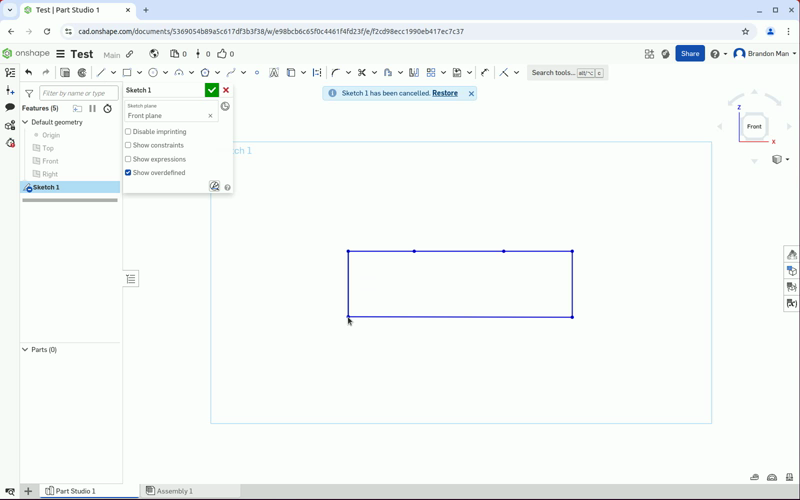
mouse_move(521, 305)
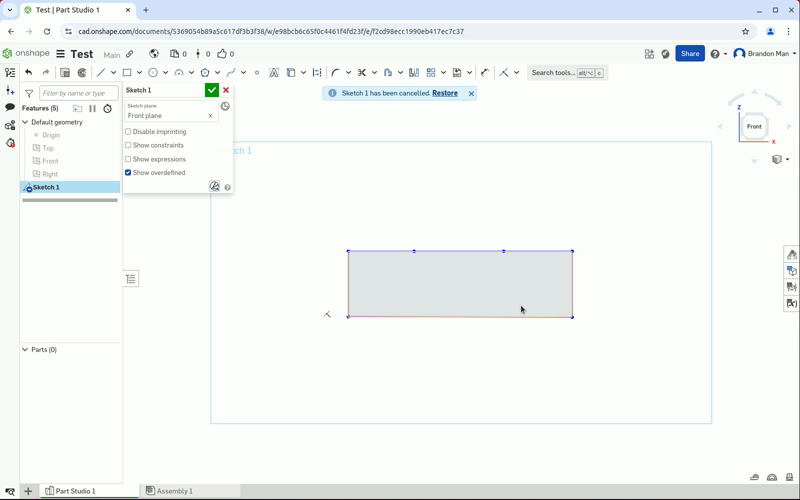
click(521, 305)
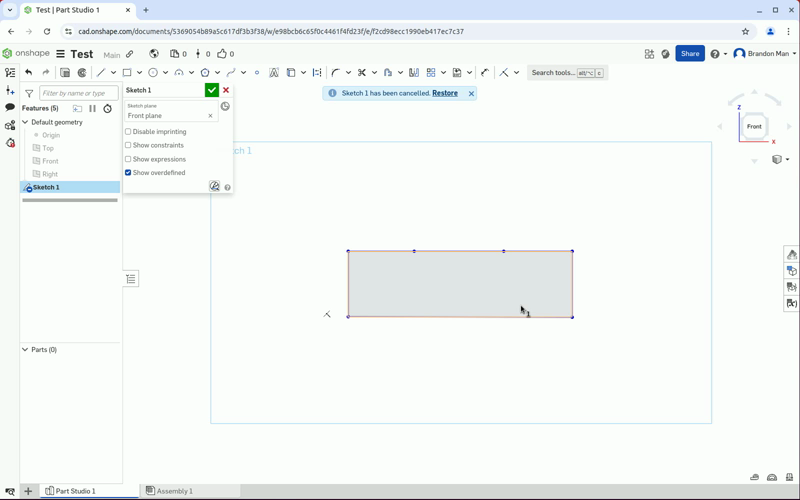
mouse_move(73, 352)
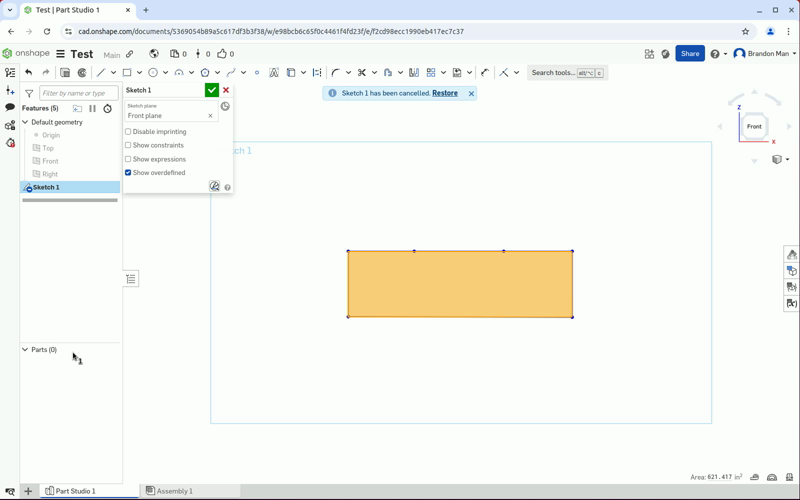
key(shift+y)
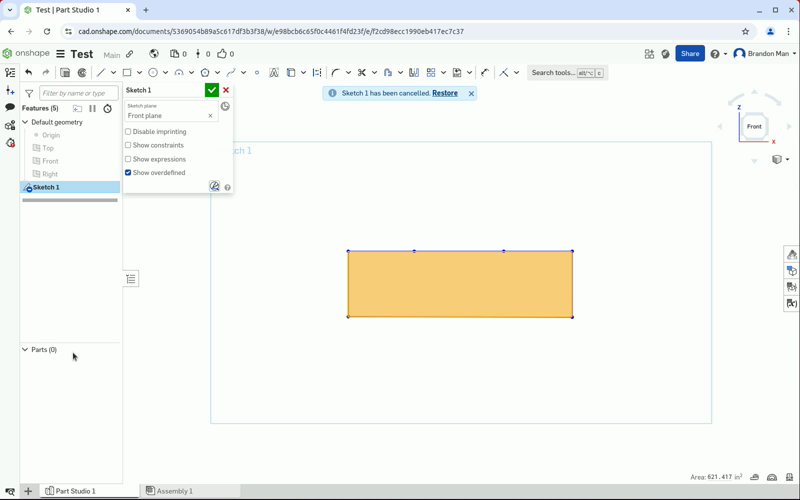
key(shift+e)
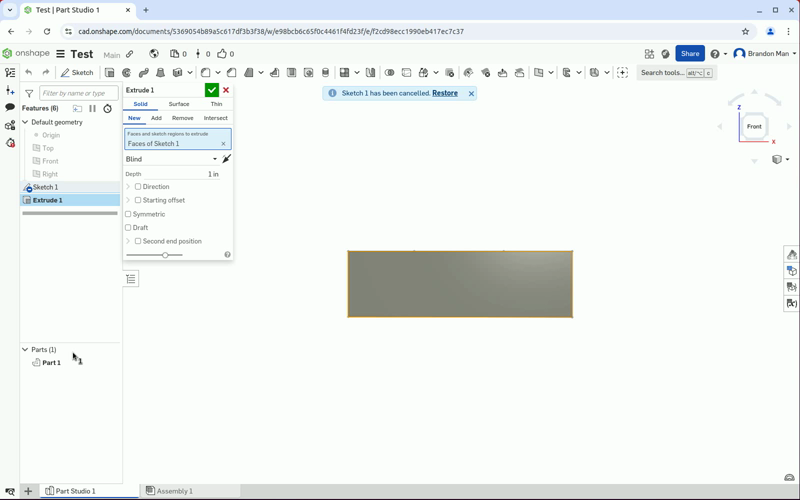
mouse_move(143, 106)
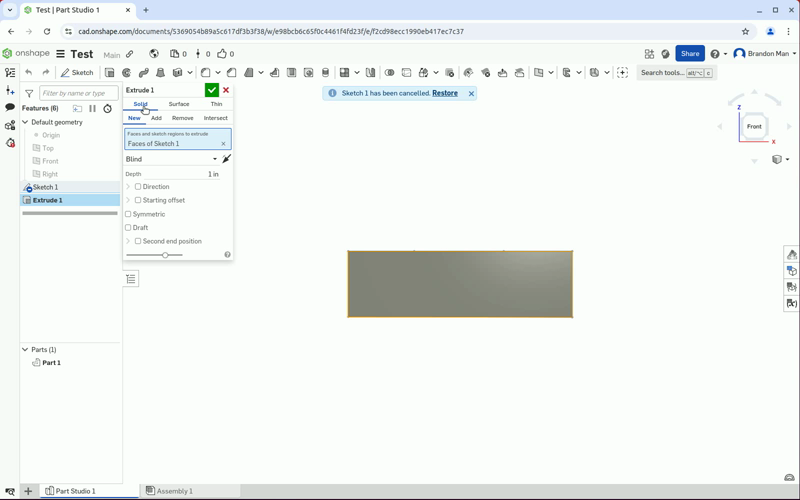
click(143, 106)
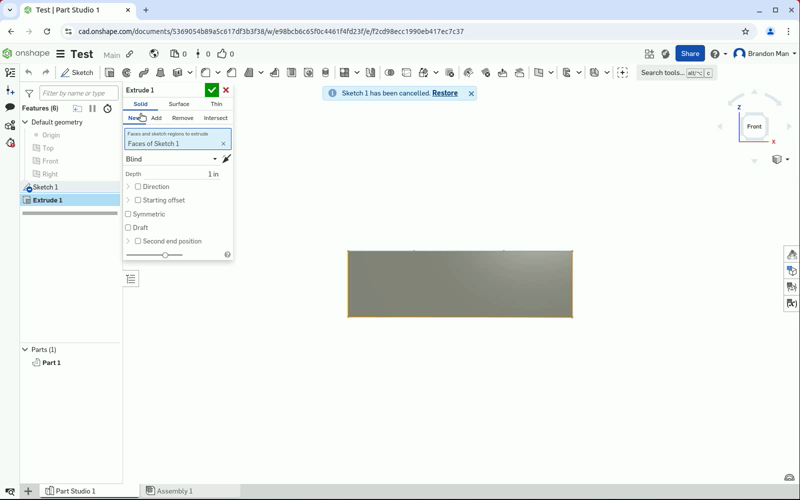
mouse_move(137, 120)
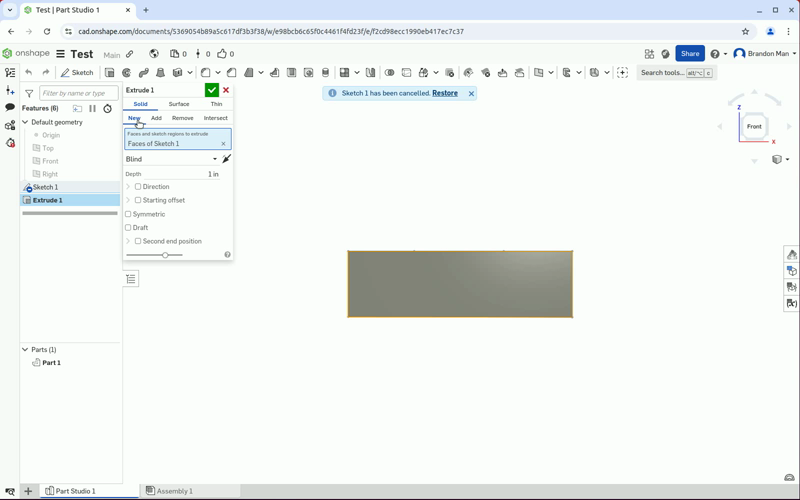
click(137, 120)
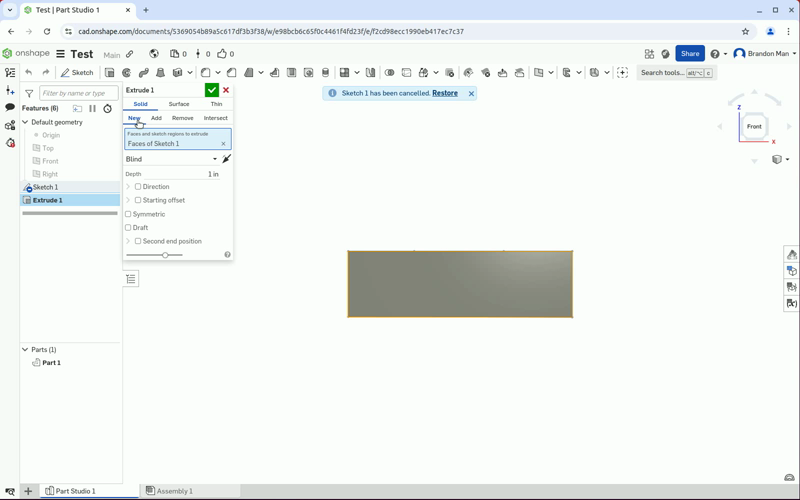
key(tab, 4)
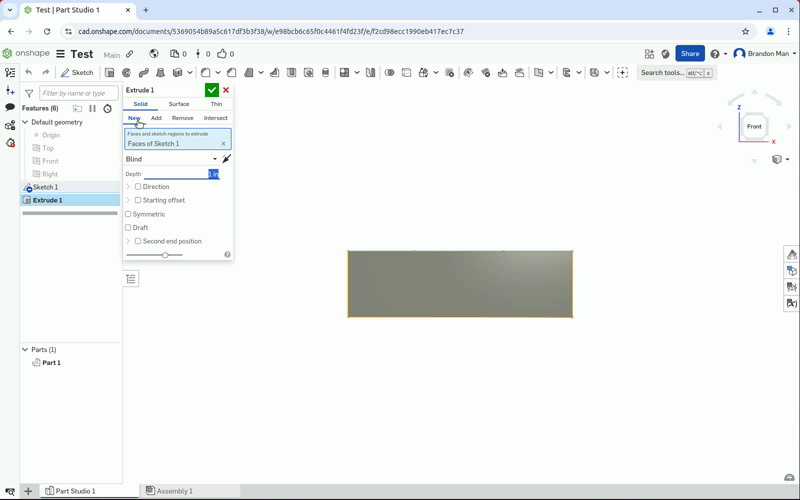
text(18.535)
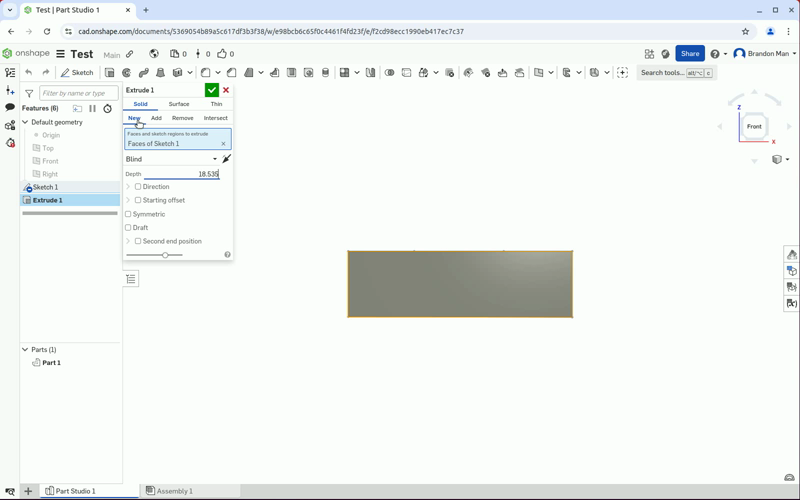
key(enter)
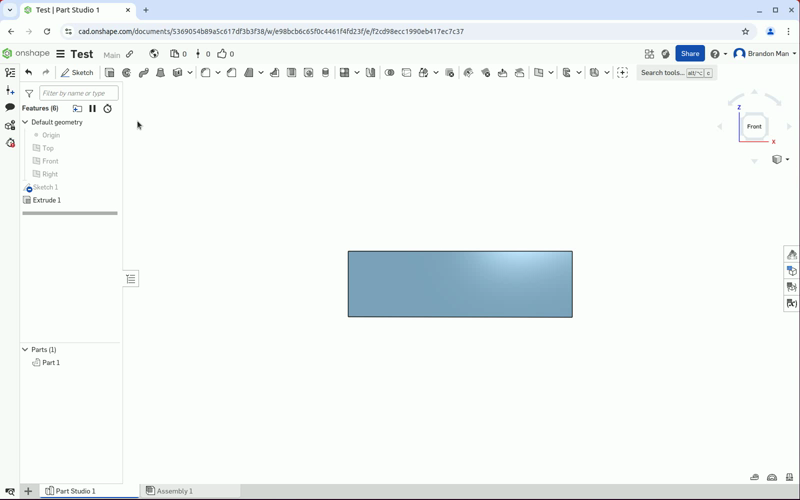
key(shift+h)
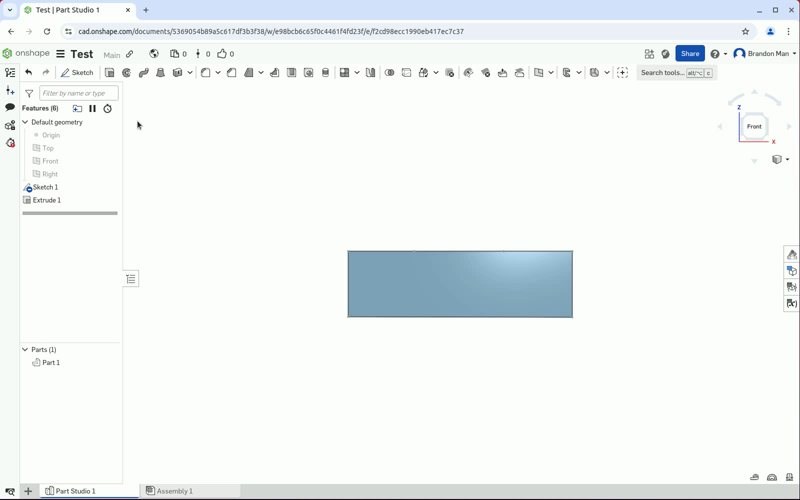
key(shift+h)
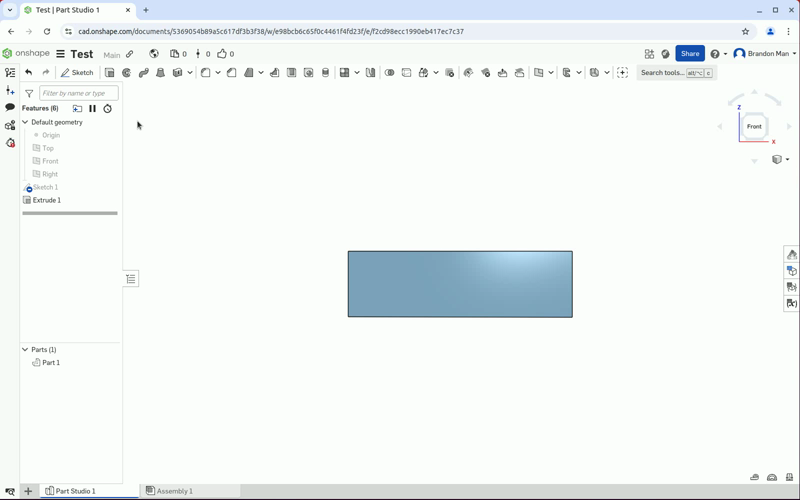
mouse_move(73, 189)
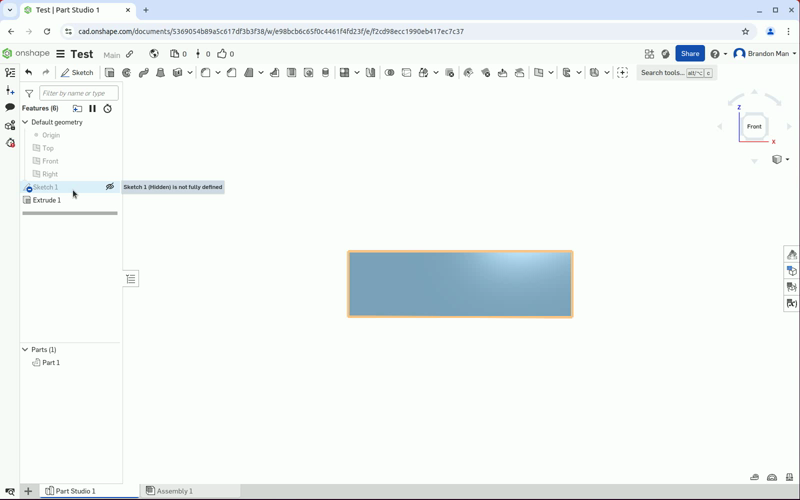
click(73, 189)
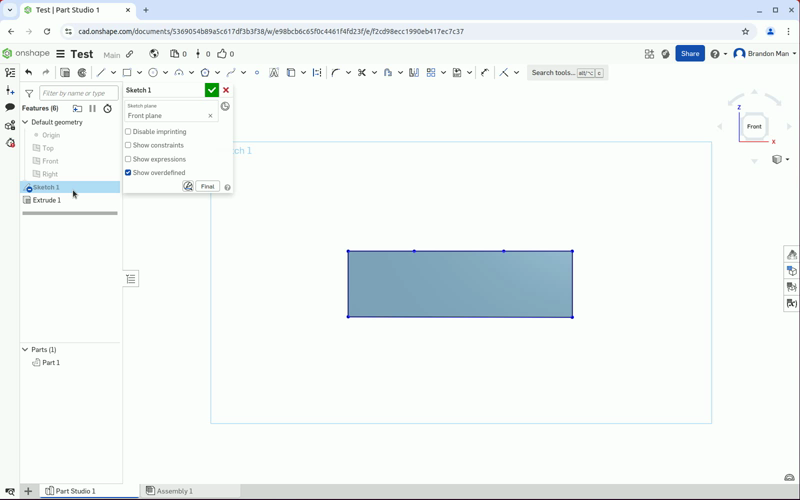
mouse_move(229, 92)
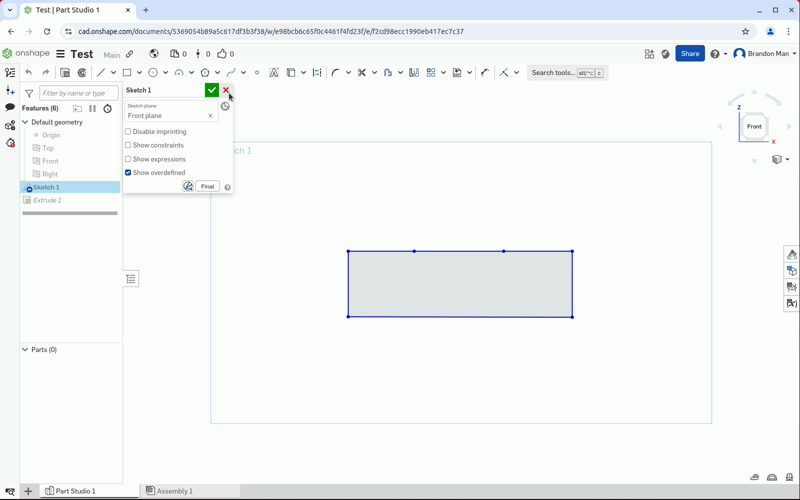
click(229, 92)
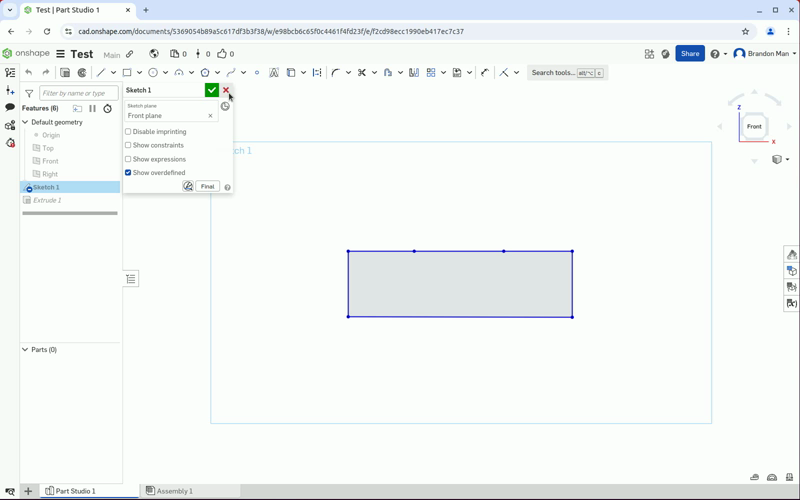
key(shift+s)
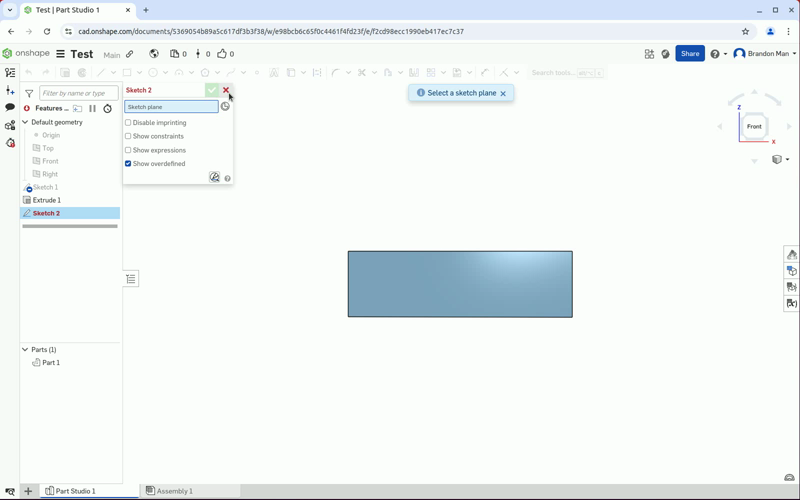
mouse_move(73, 163)
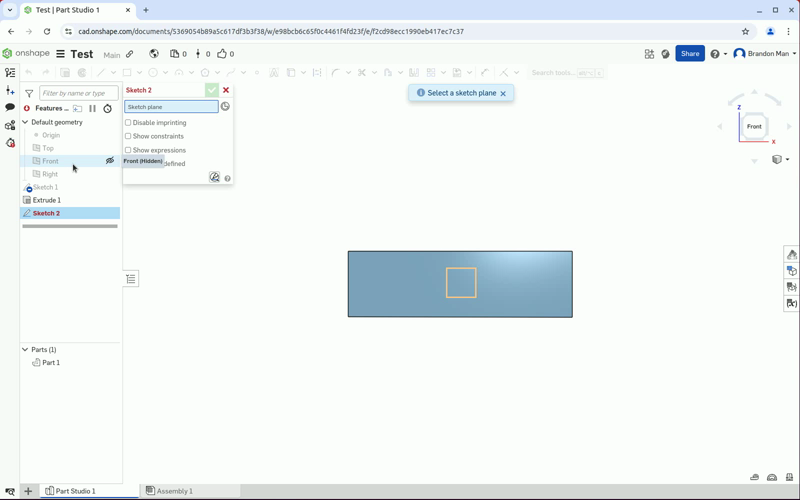
click(73, 163)
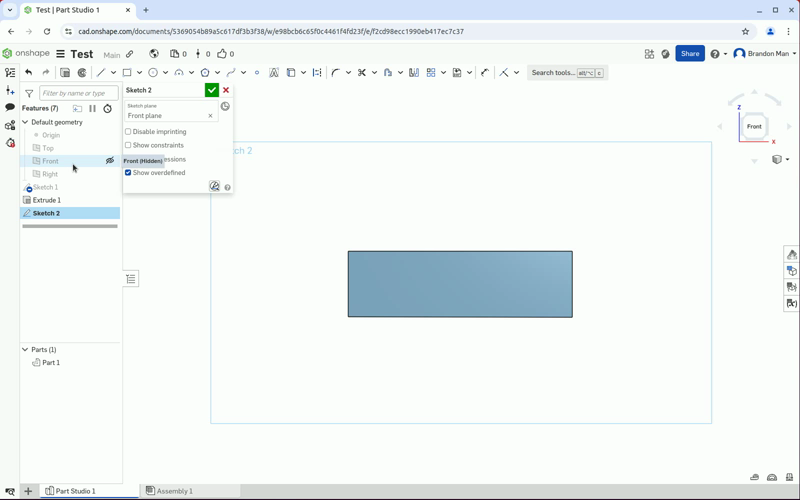
mouse_move(73, 352)
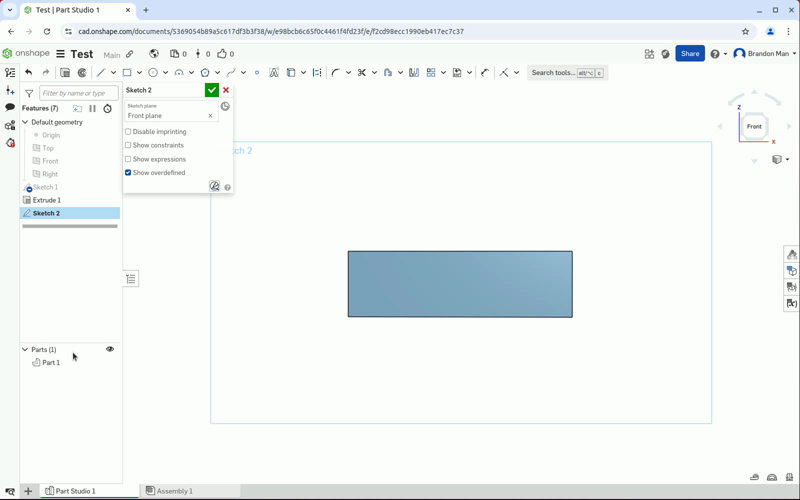
key(y)
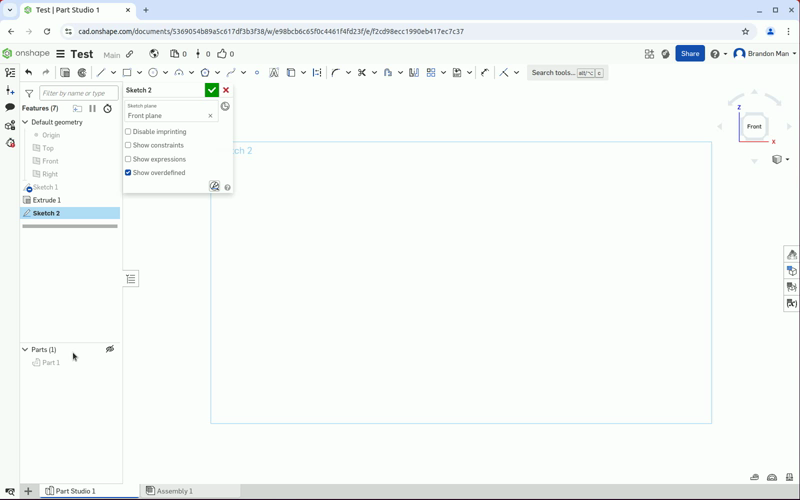
key(l)
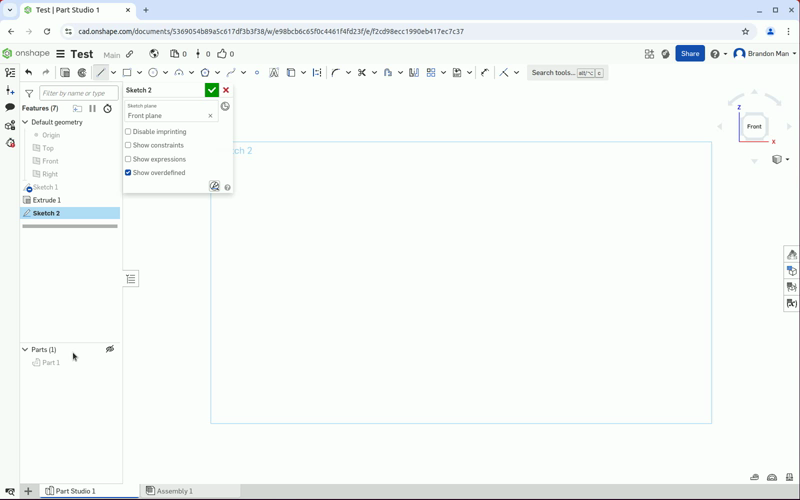
key_down(shift)
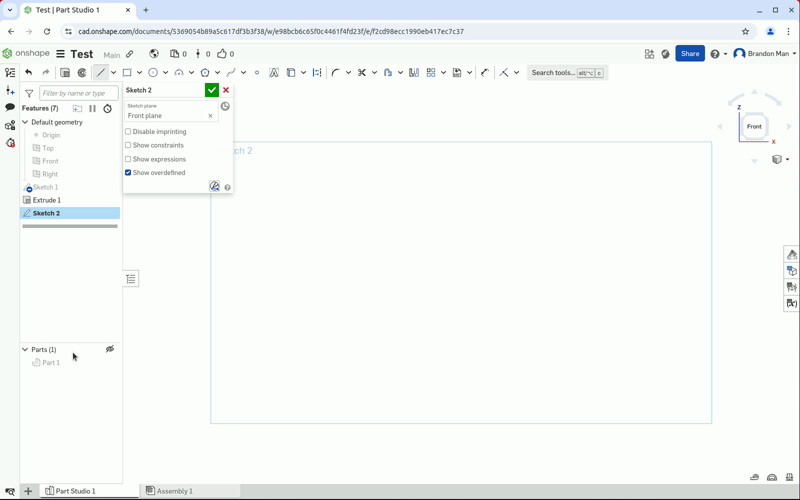
mouse_move(414, 249)
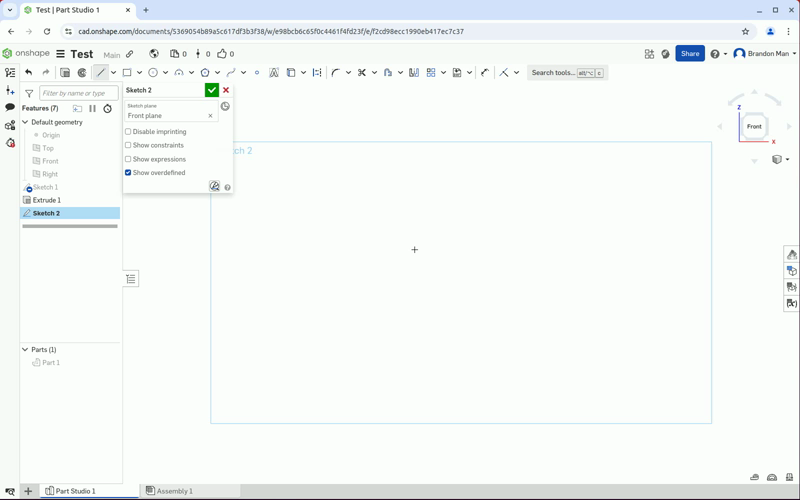
click(414, 249)
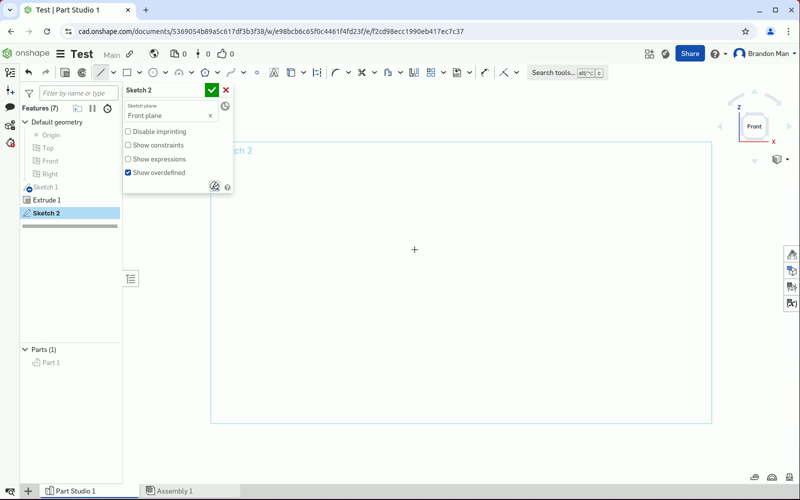
key_up(shift)
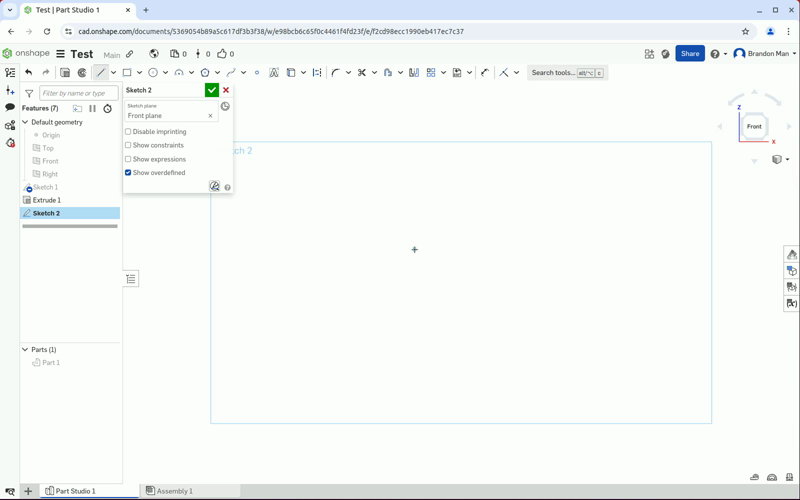
key_down(shift)
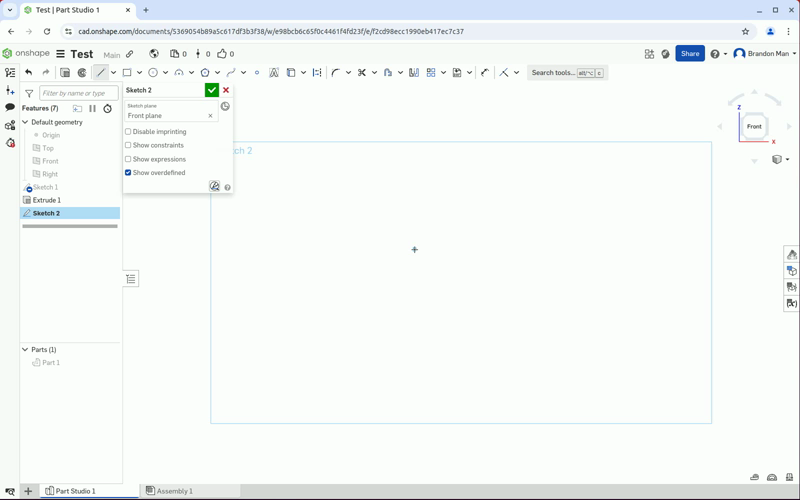
mouse_move(505, 249)
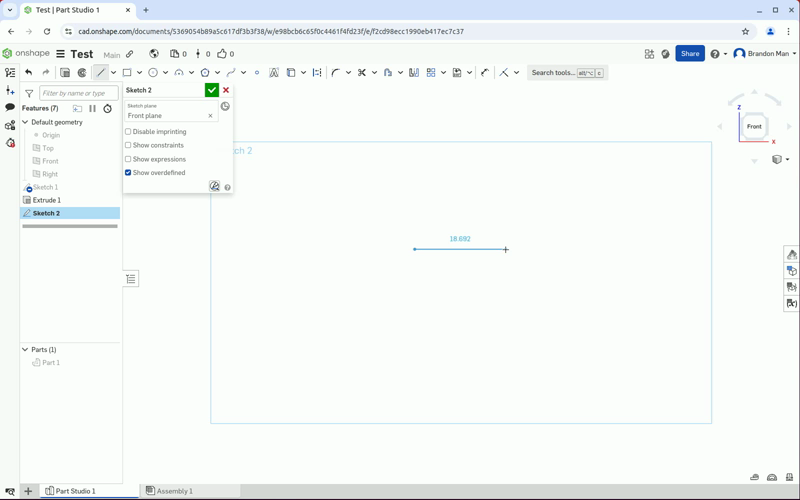
click(505, 249)
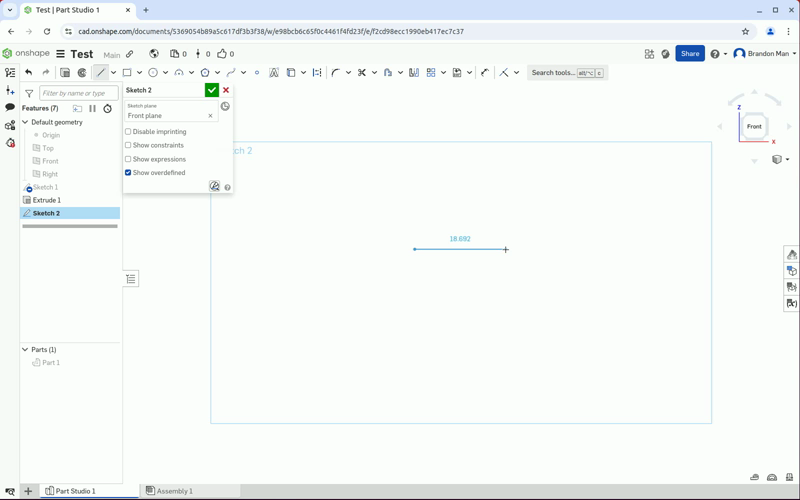
key_up(shift)
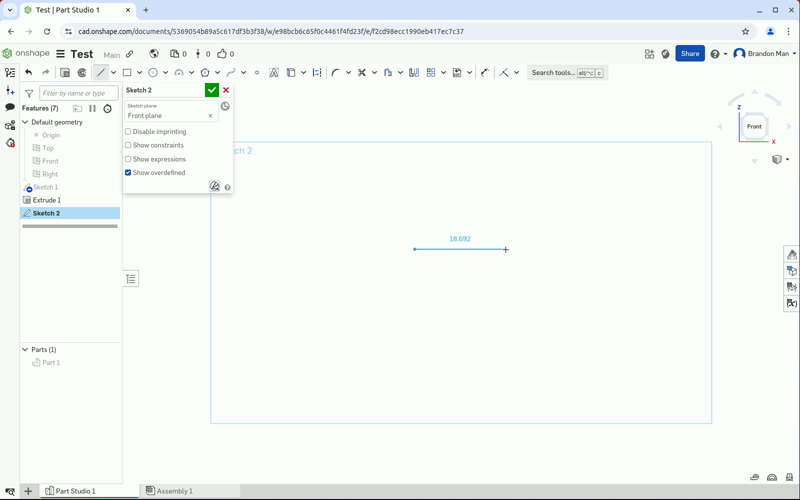
key_down(shift)
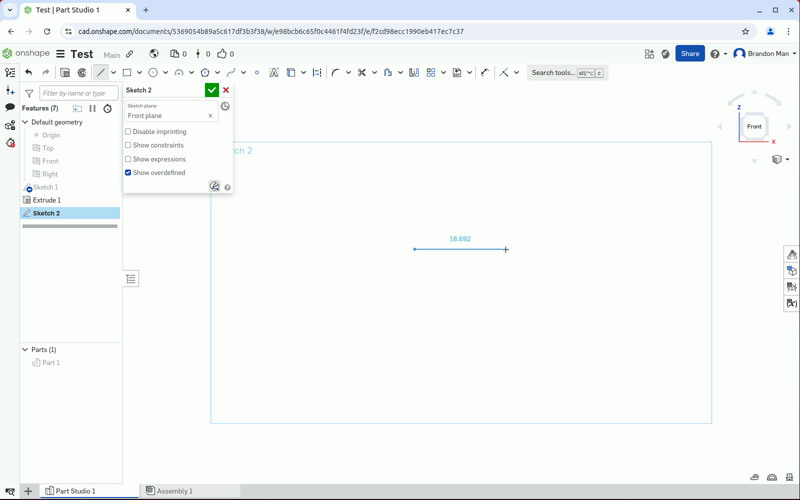
mouse_move(505, 181)
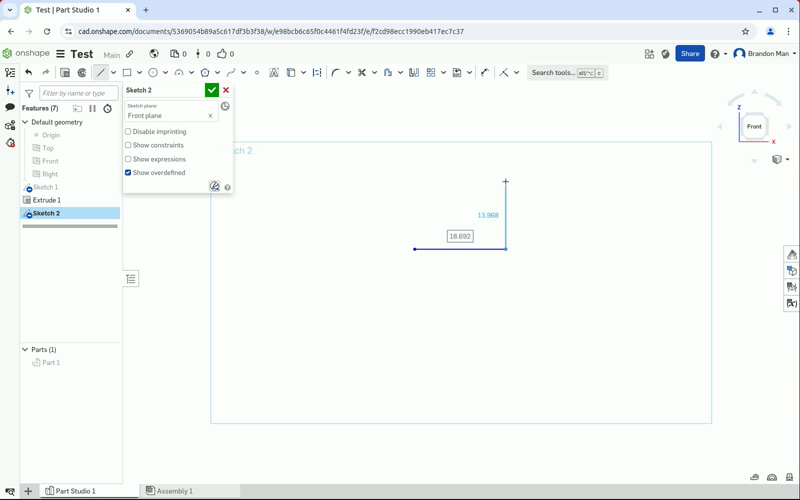
click(505, 181)
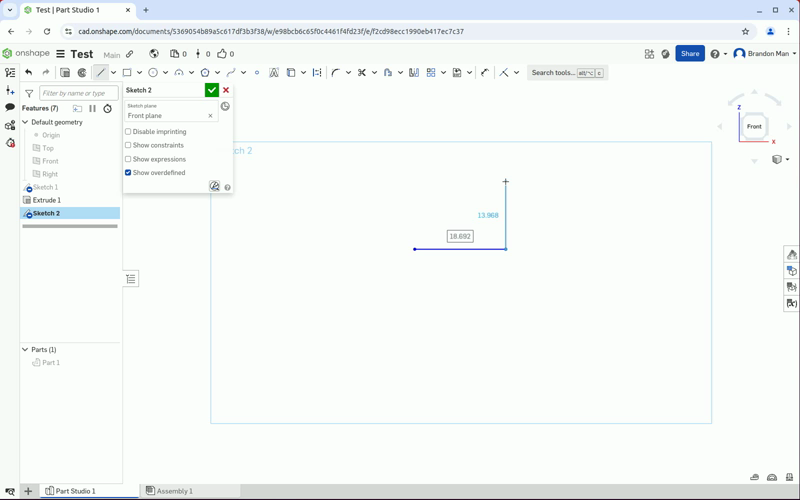
key_up(shift)
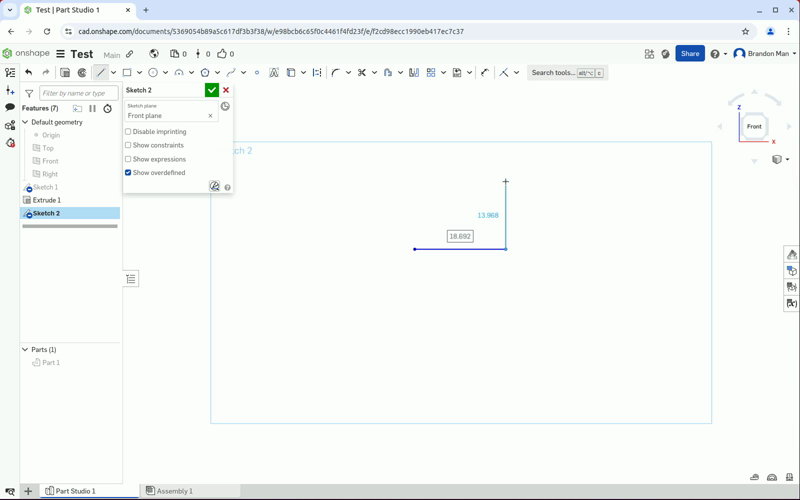
key_down(shift)
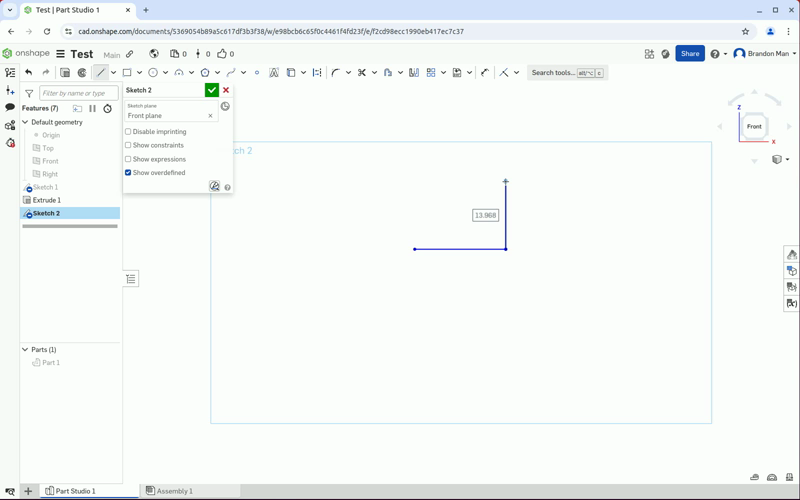
mouse_move(414, 181)
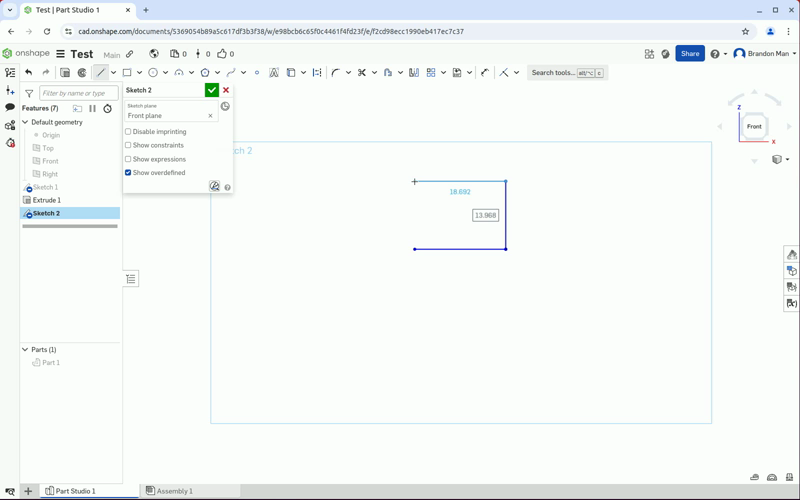
click(414, 181)
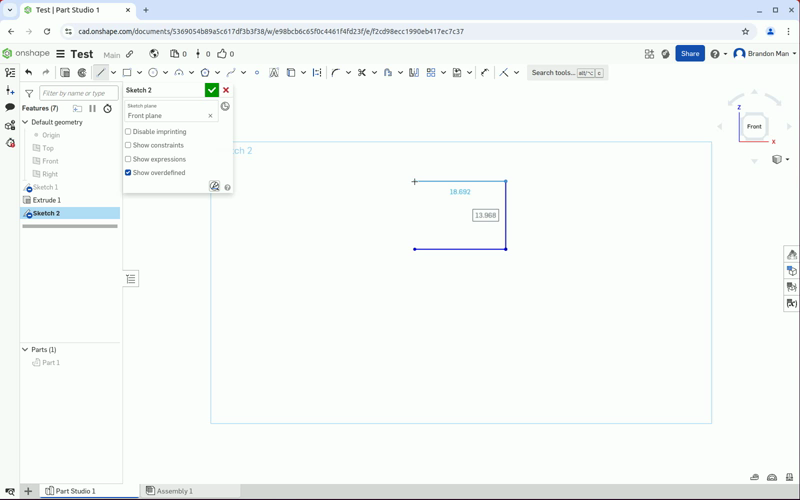
key_up(shift)
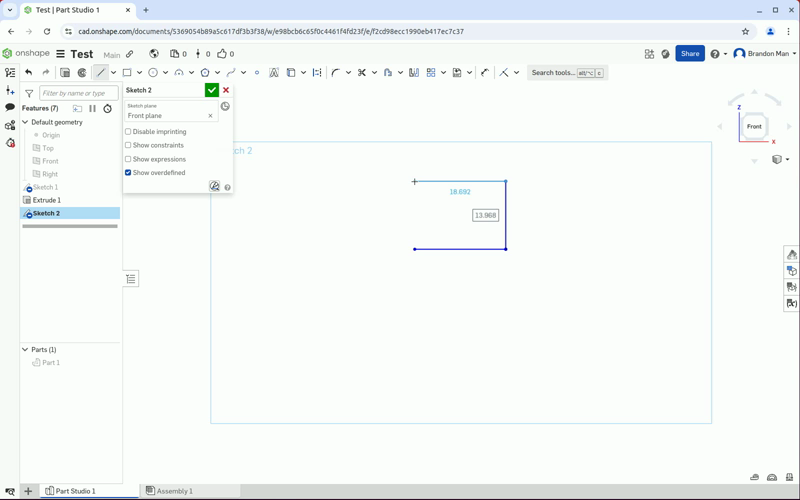
key_down(shift)
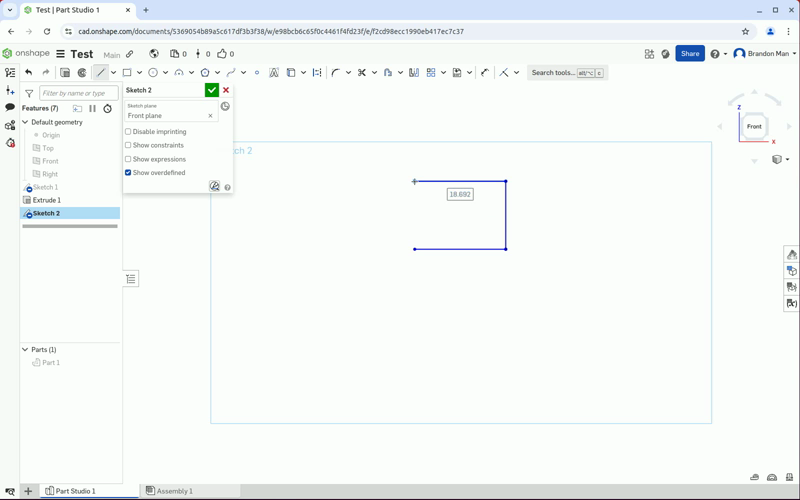
mouse_move(414, 249)
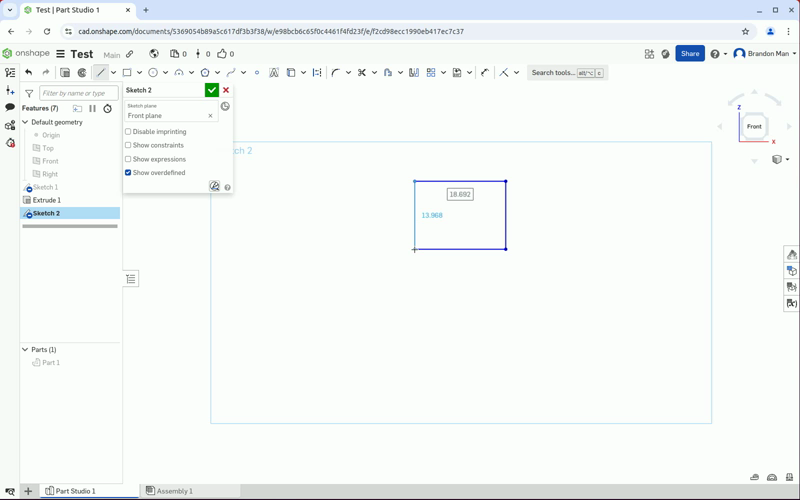
key_up(shift)
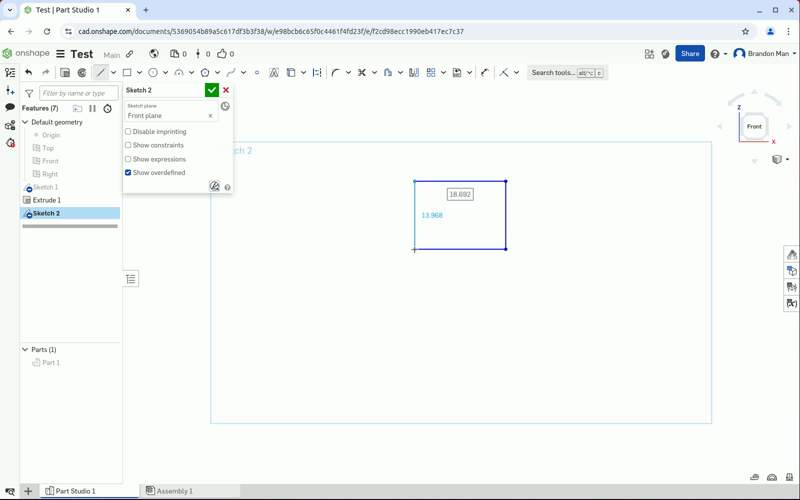
click(414, 249)
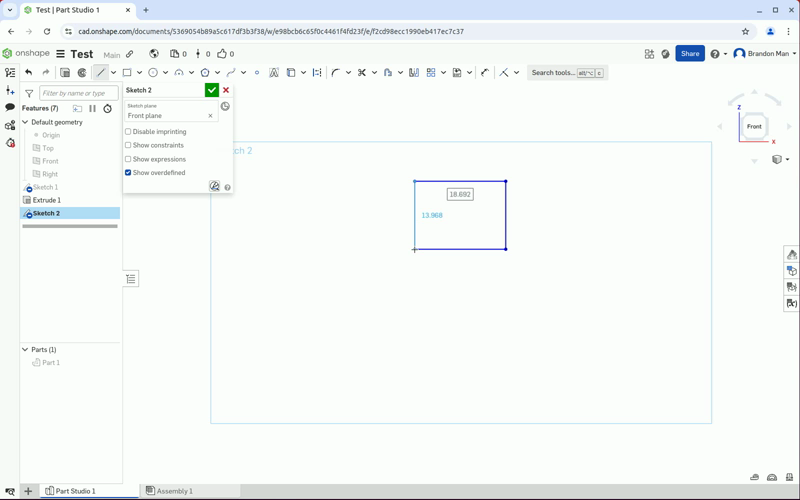
key(esc)
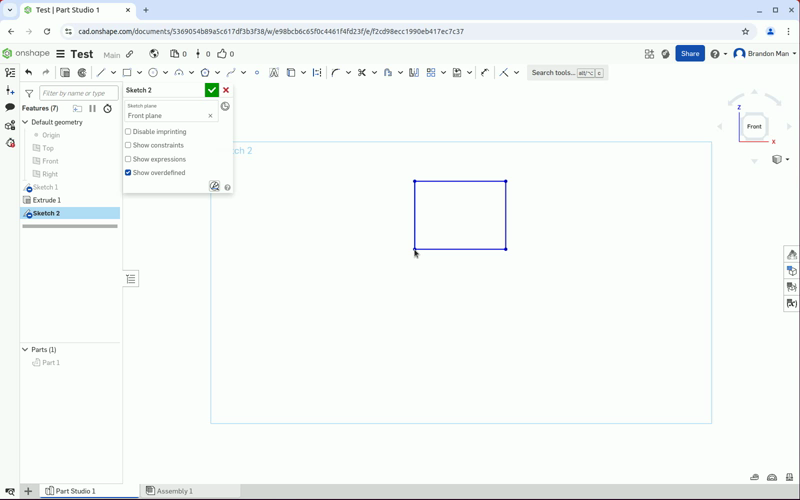
mouse_move(448, 206)
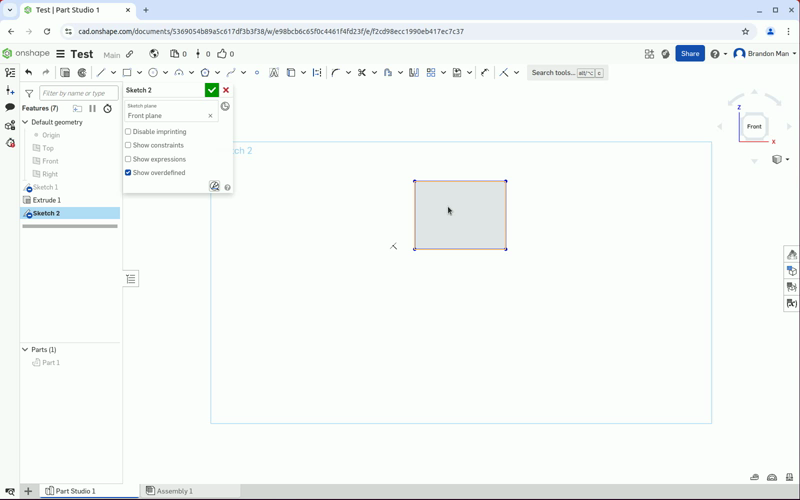
click(448, 206)
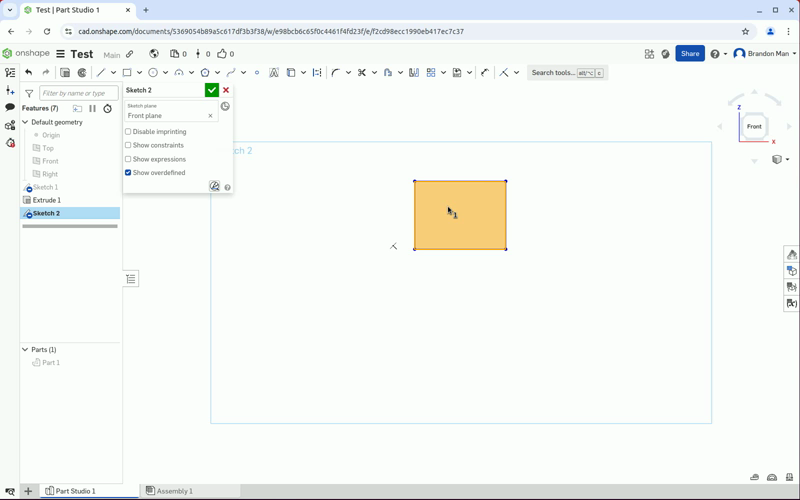
mouse_move(73, 352)
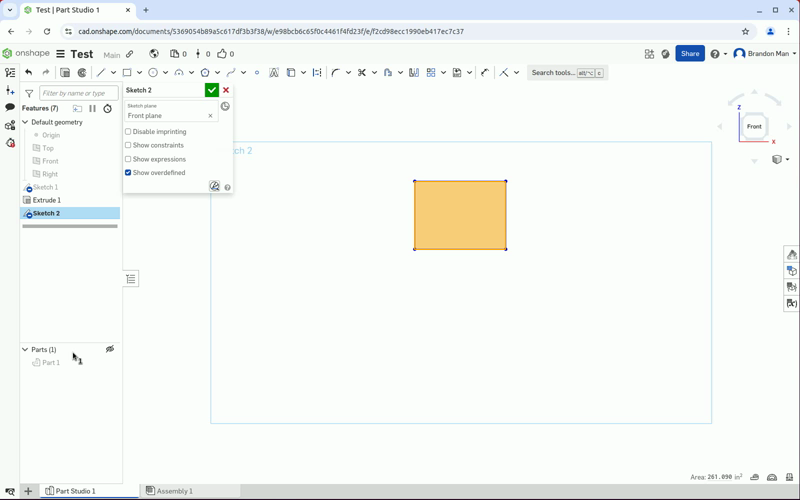
key(shift+y)
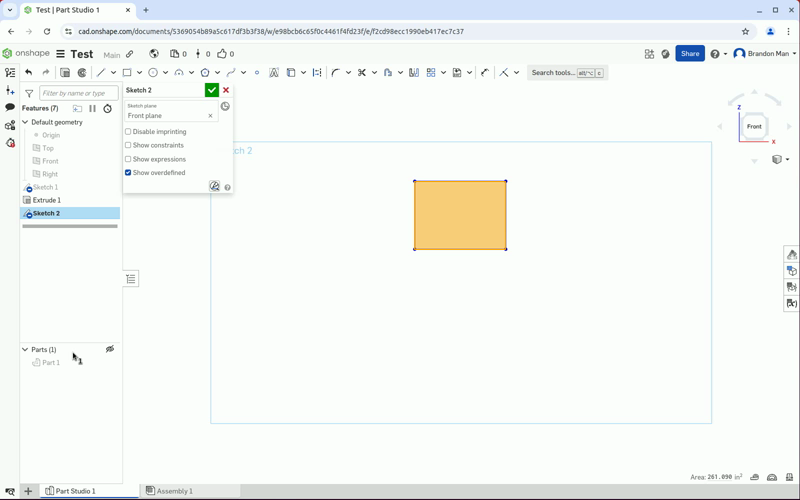
key(shift+e)
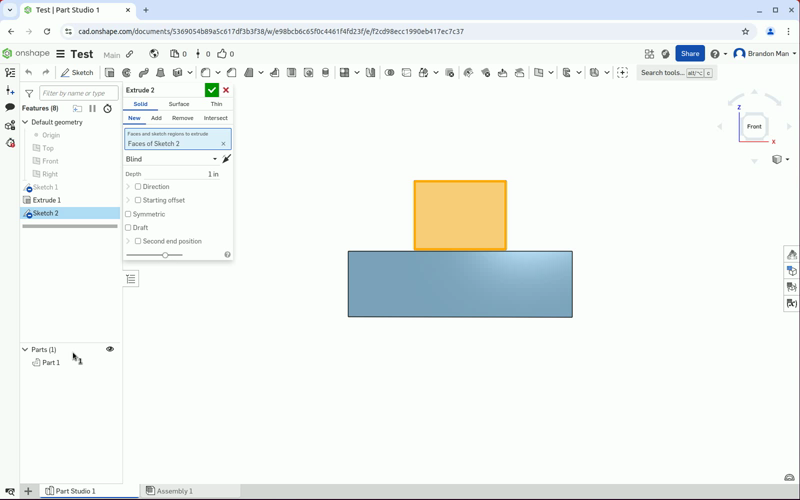
mouse_move(143, 106)
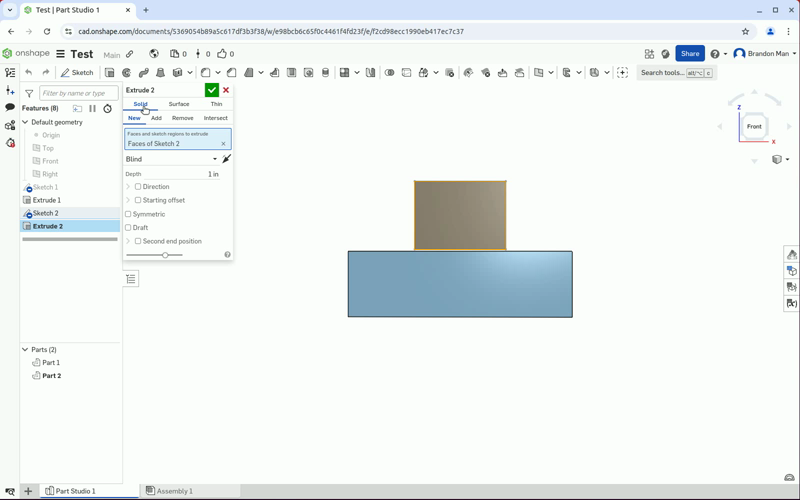
click(143, 106)
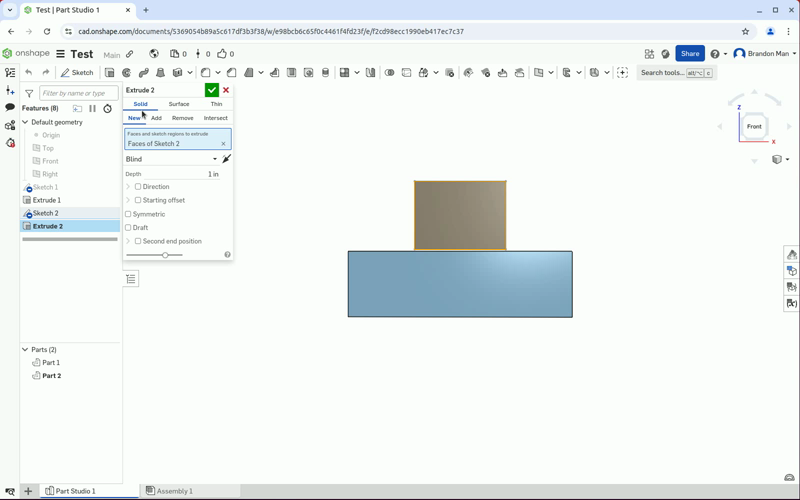
mouse_move(137, 120)
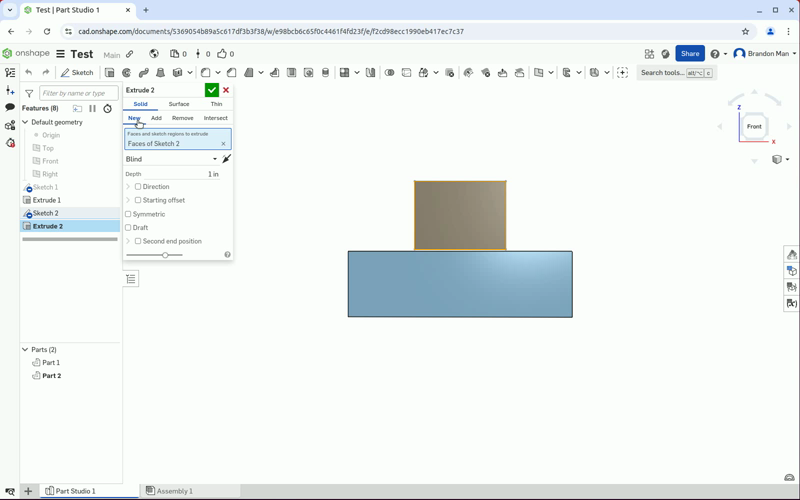
click(137, 120)
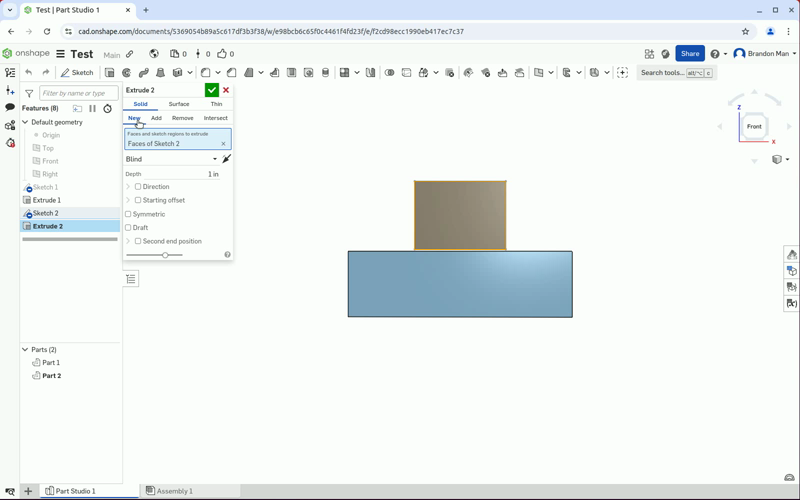
key(tab, 4)
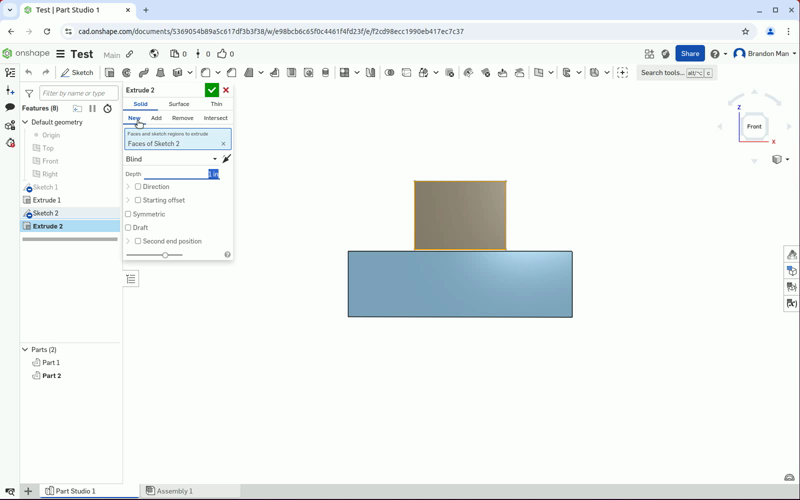
text(18.535)
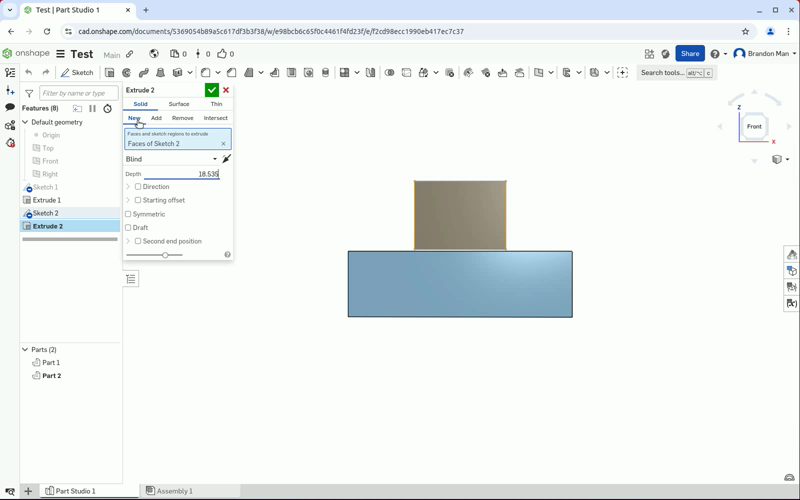
key(enter)
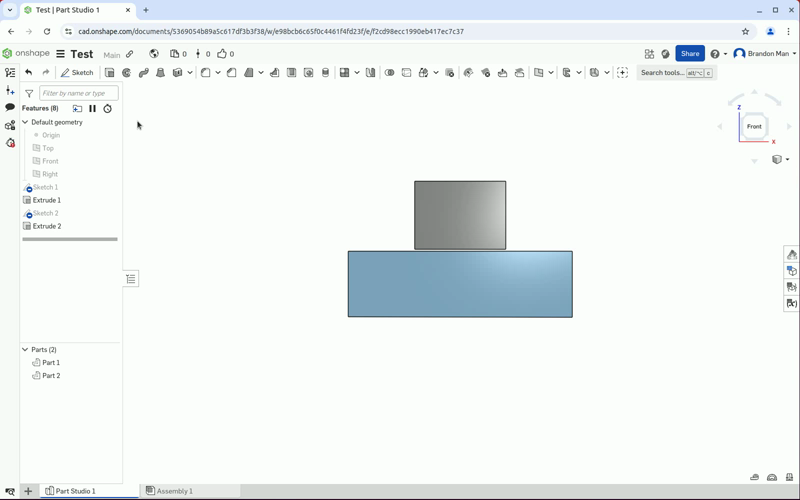
key(shift+h)
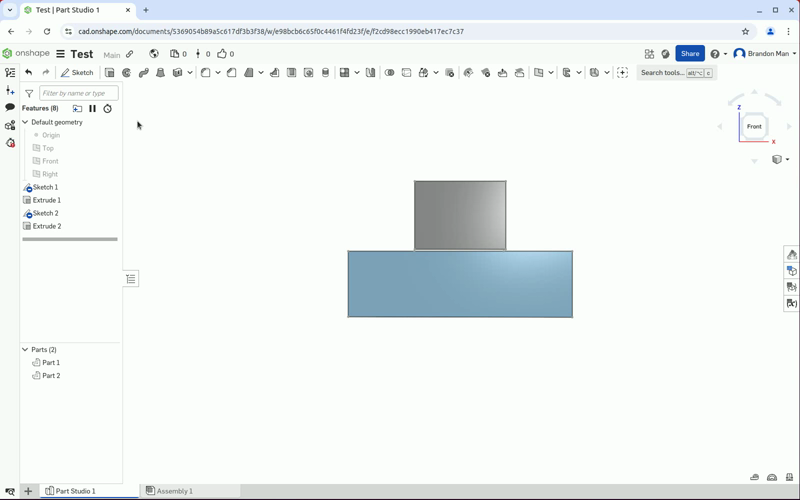
key(shift+h)
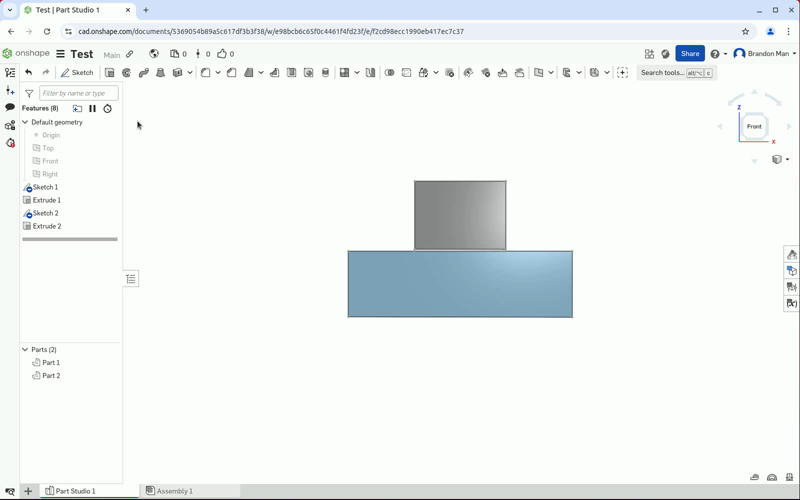
key(shift+7)
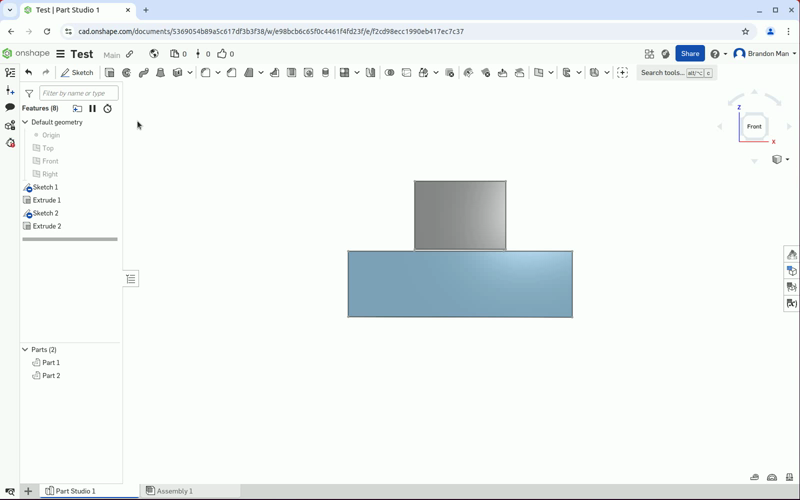
key(left, 2)
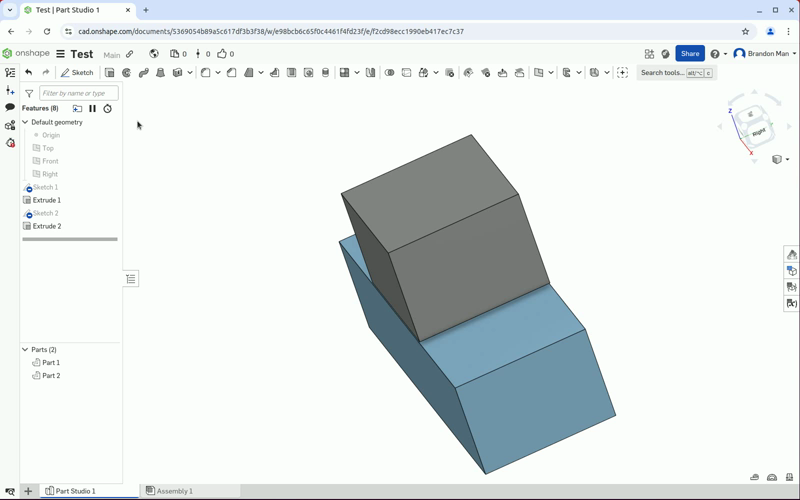
key(down, 2)
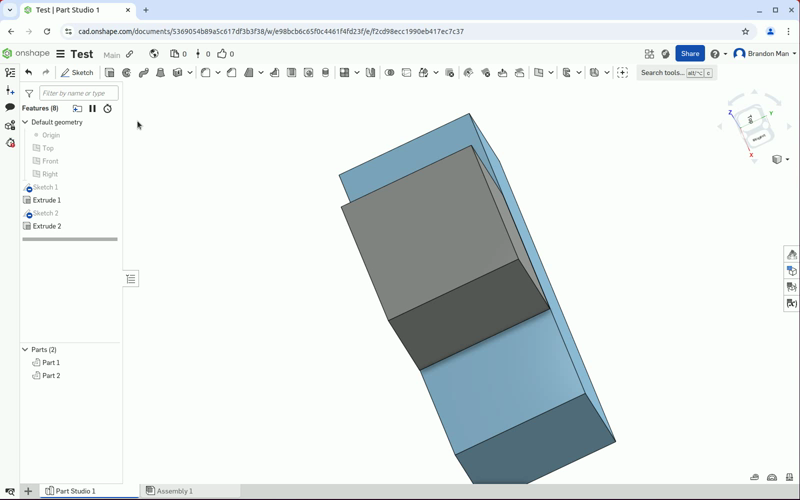
key(up, 2)
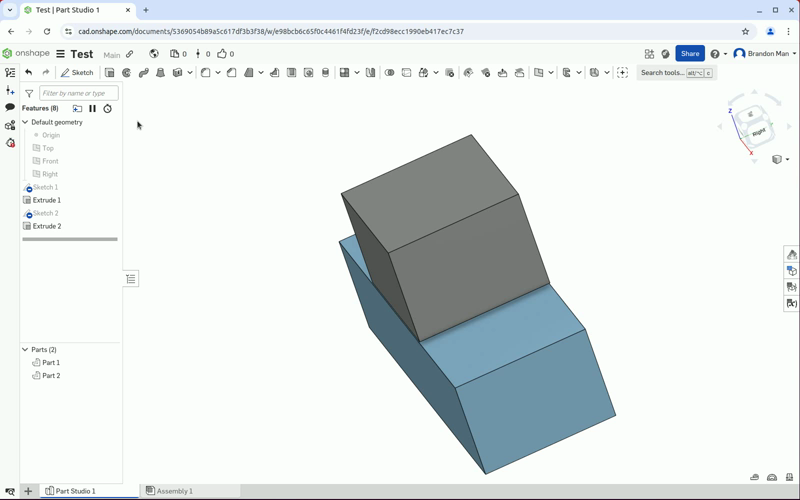
key(right, 2)
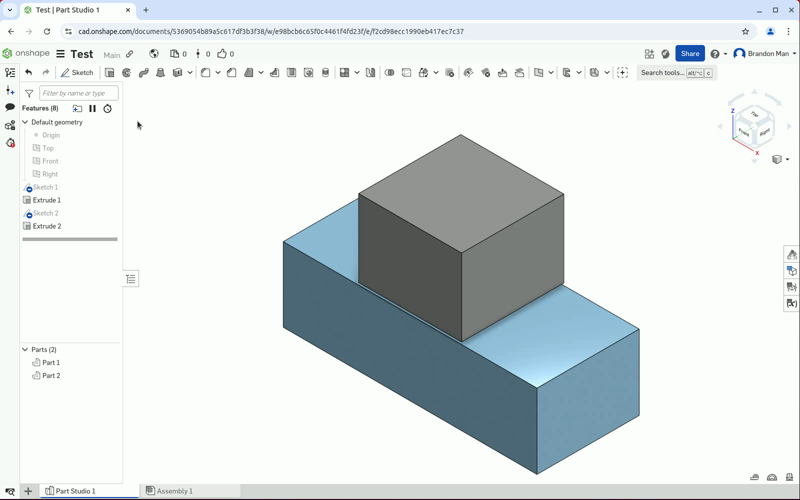
mouse_move(73, 189)
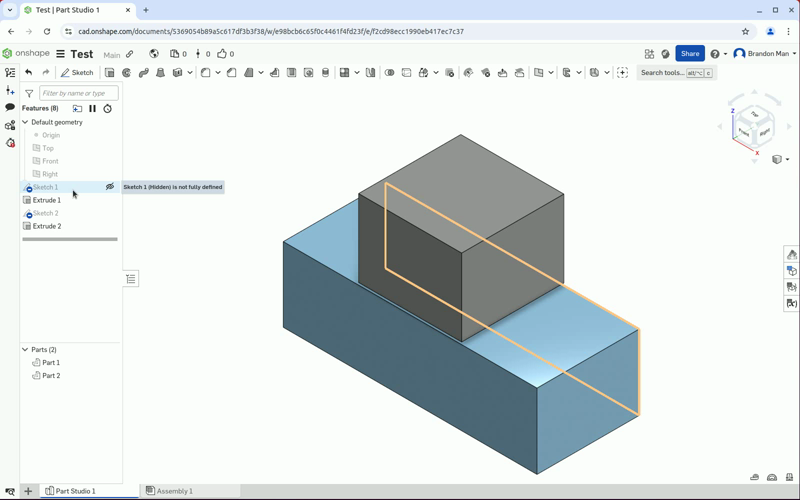
click(73, 189)